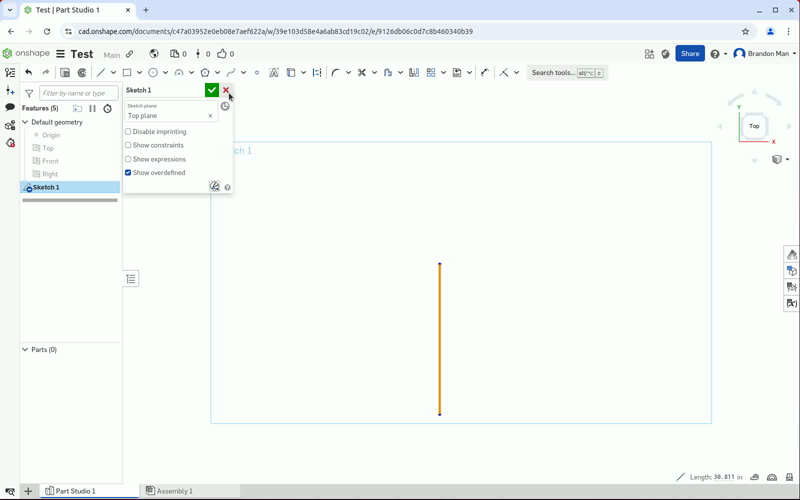
key(shift+h)
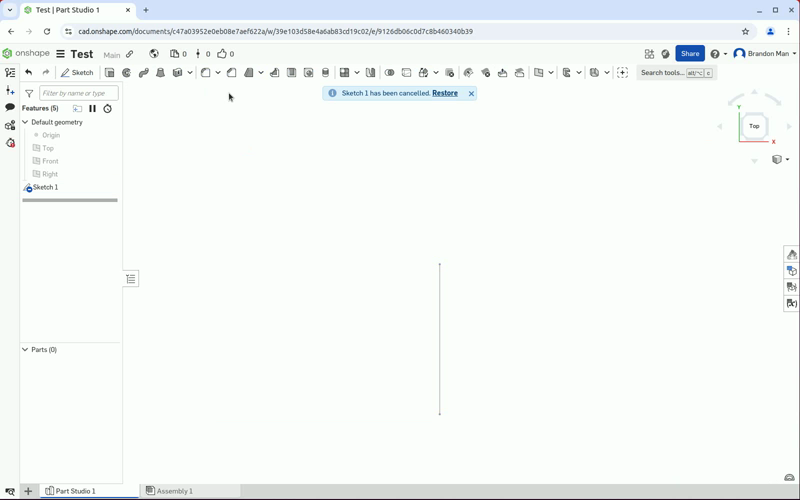
key(shift+s)
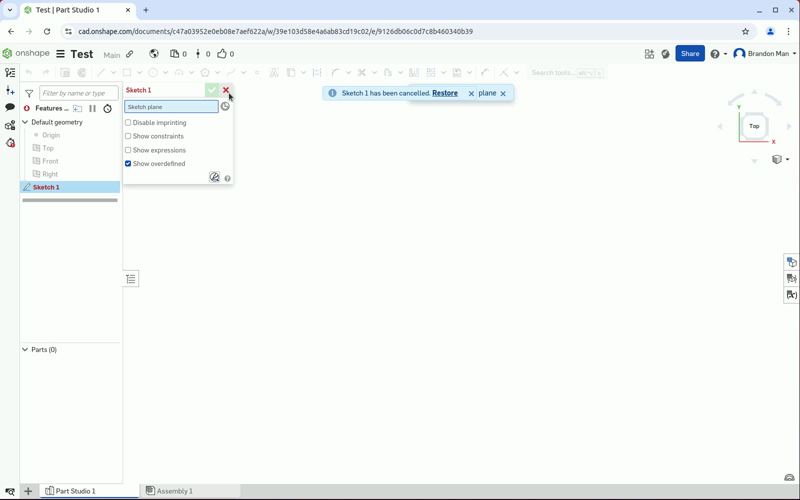
mouse_move(73, 150)
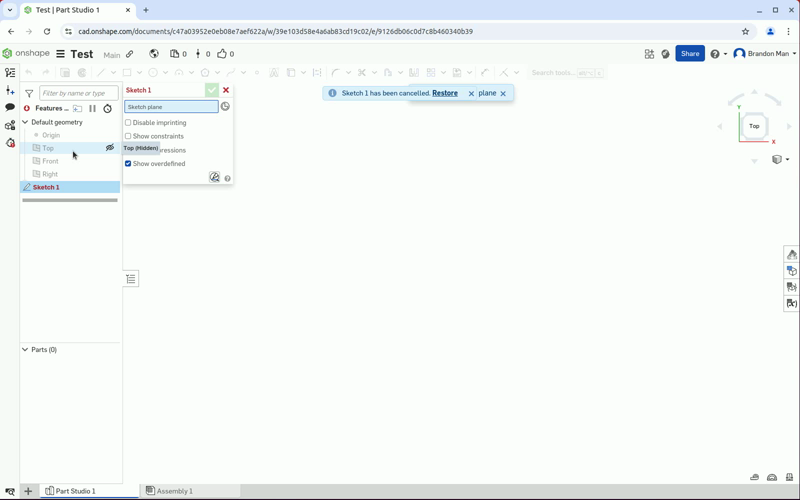
click(73, 150)
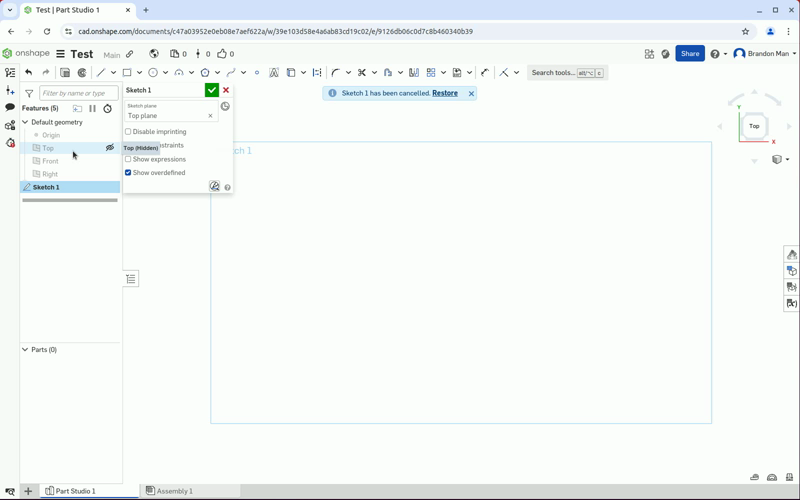
mouse_move(73, 352)
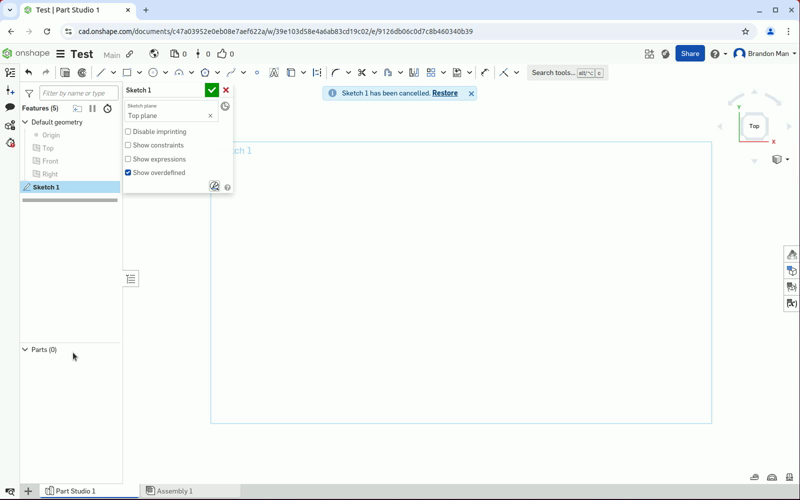
key(y)
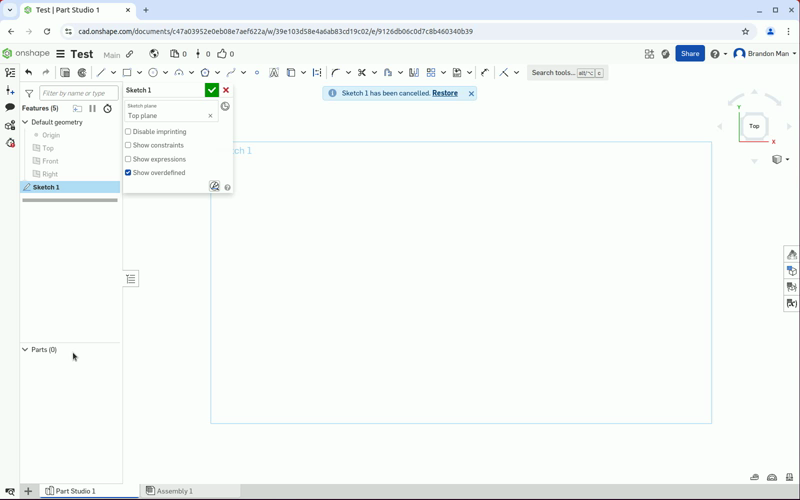
key(c)
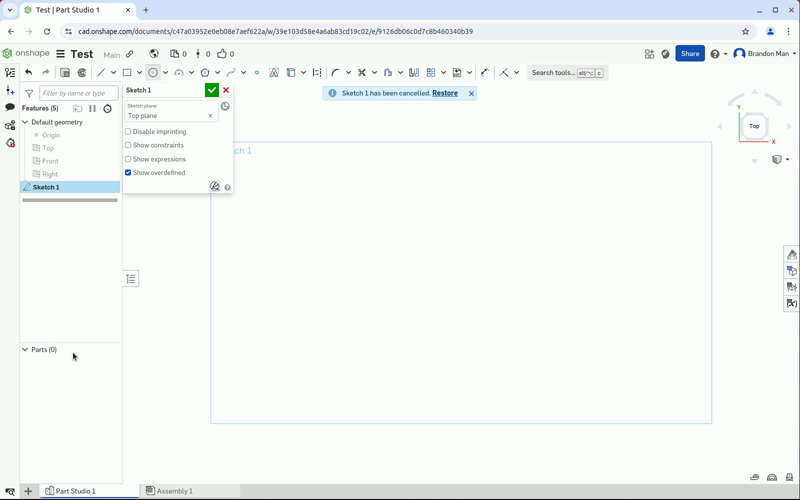
key_down(shift)
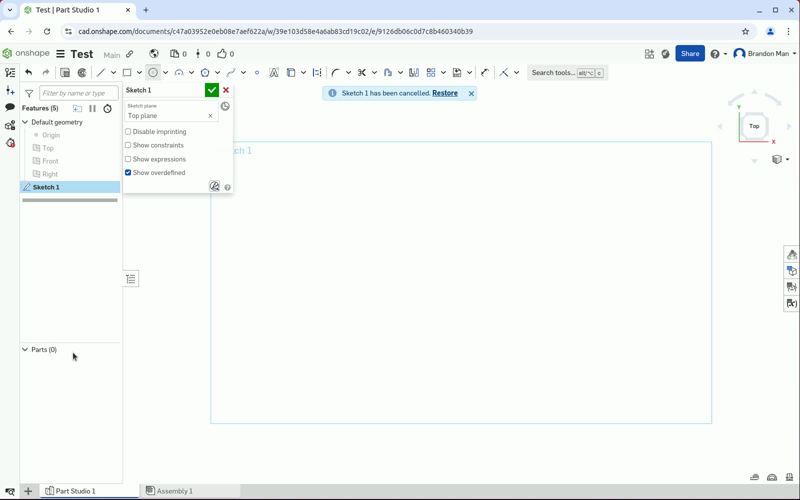
mouse_move(461, 282)
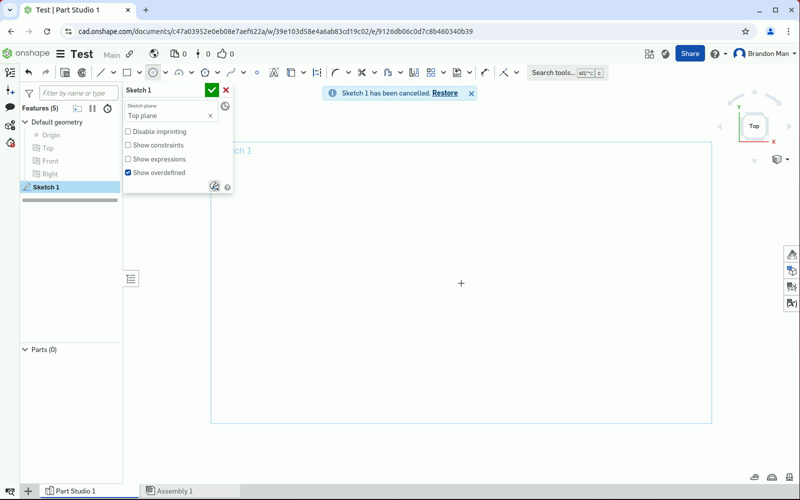
click(461, 282)
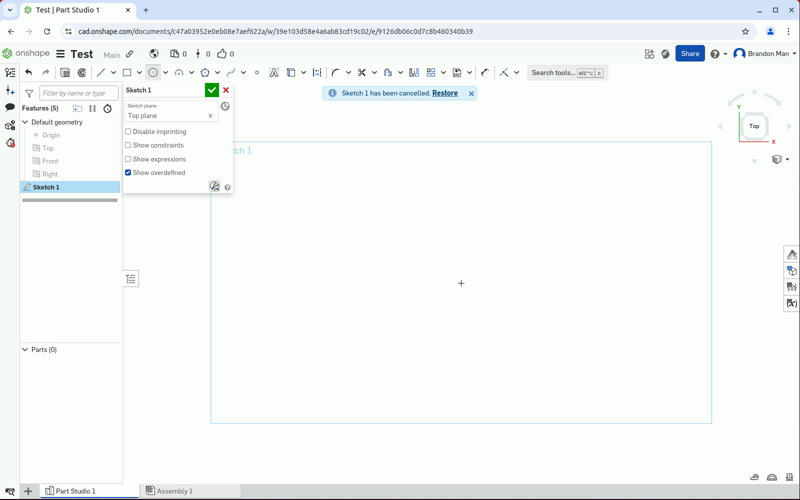
key_up(shift)
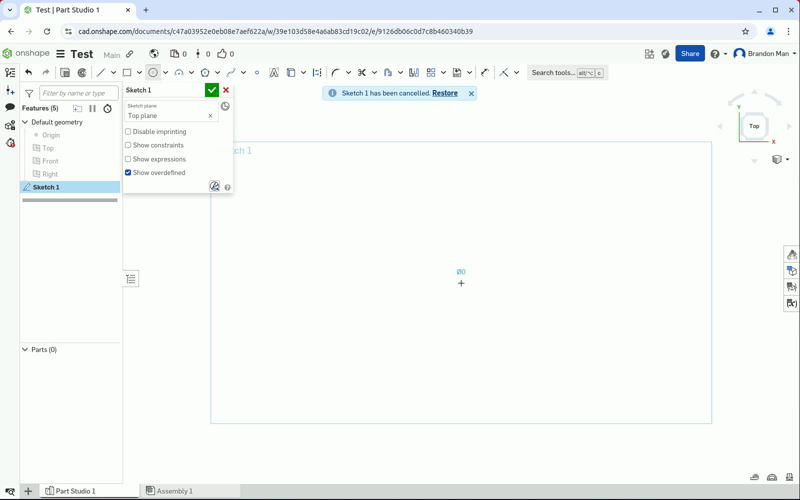
mouse_move(463, 282)
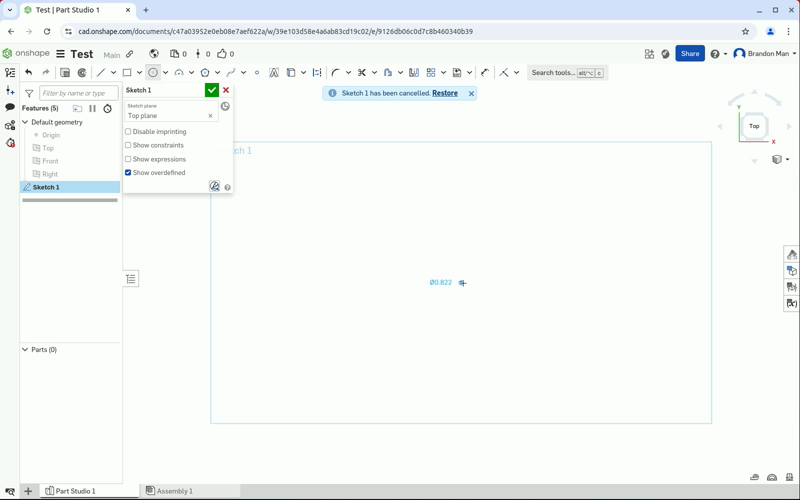
scroll(6)
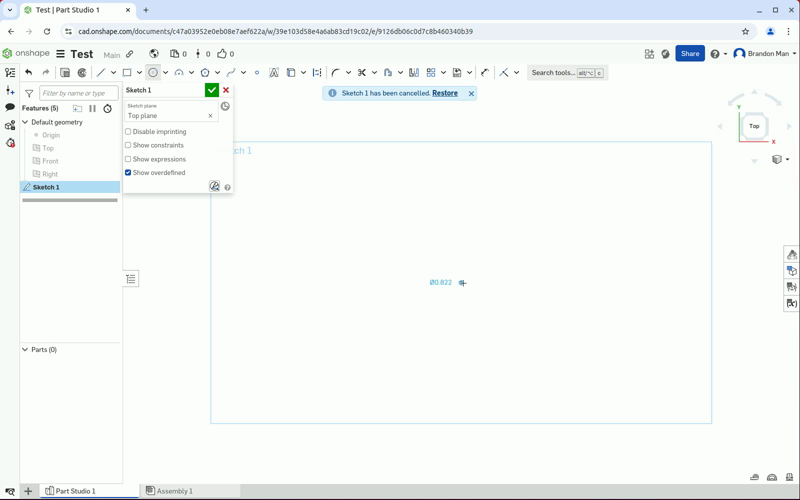
scroll(6)
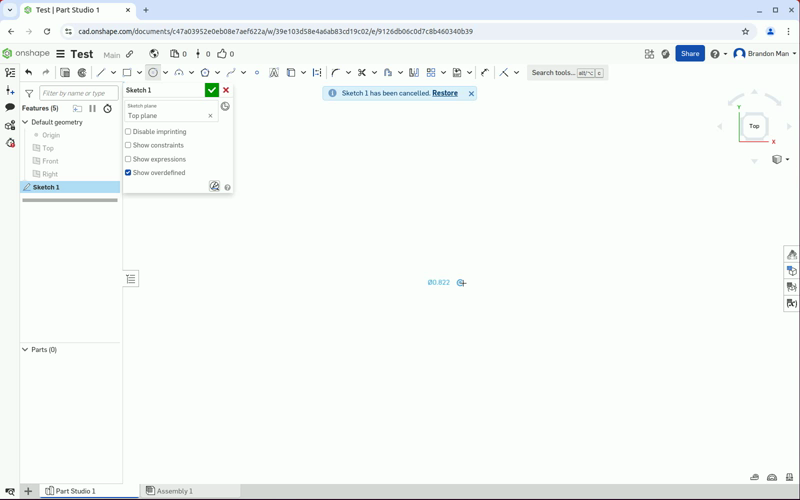
scroll(6)
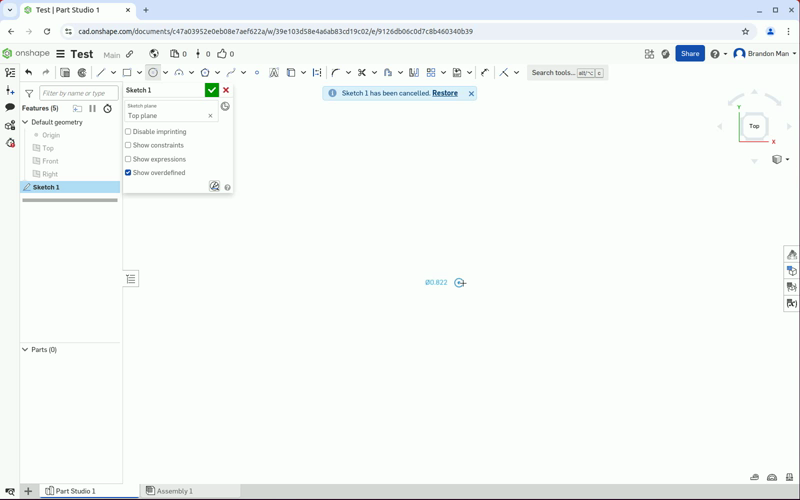
scroll(6)
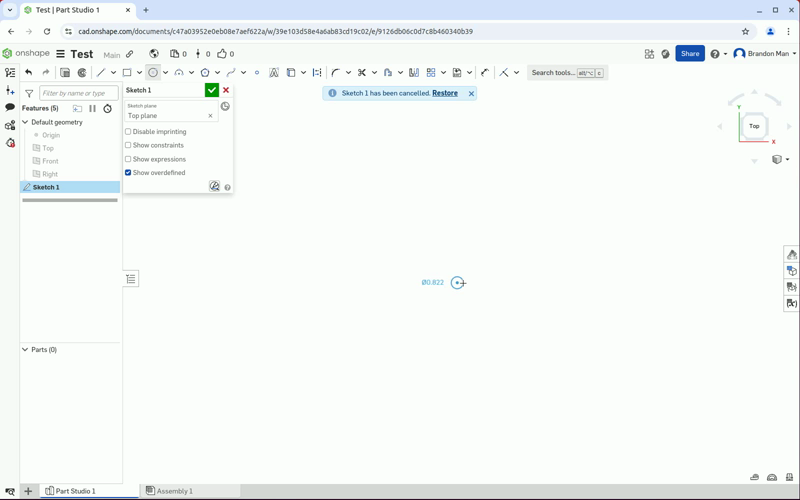
scroll(6)
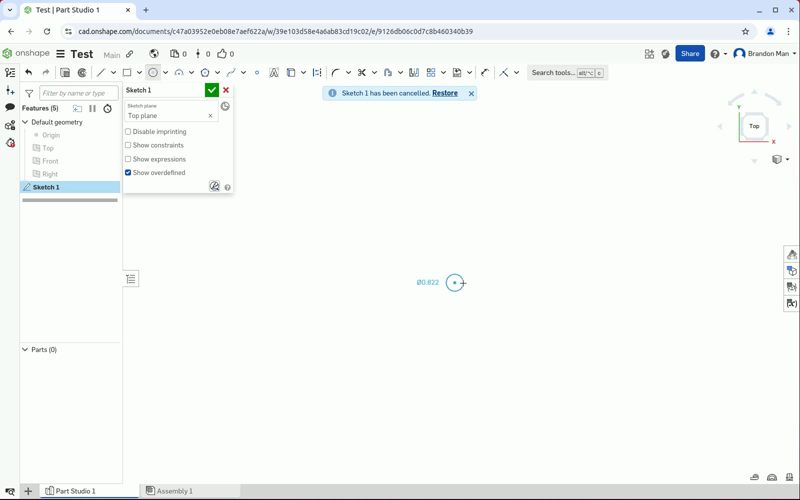
scroll(6)
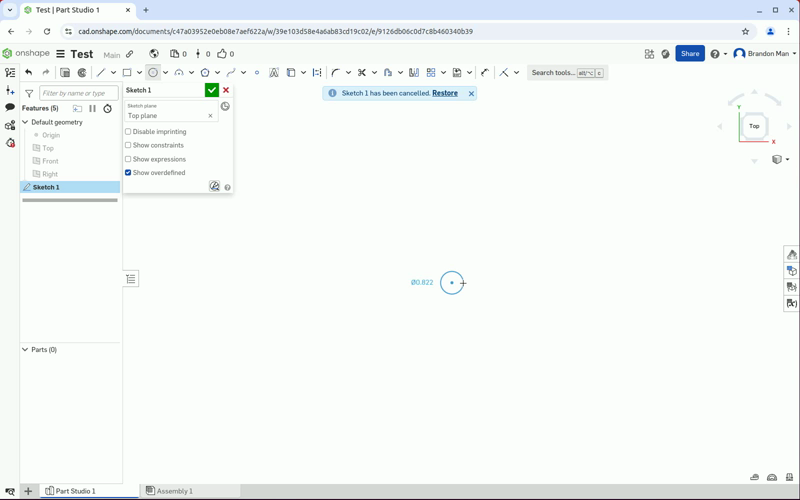
scroll(6)
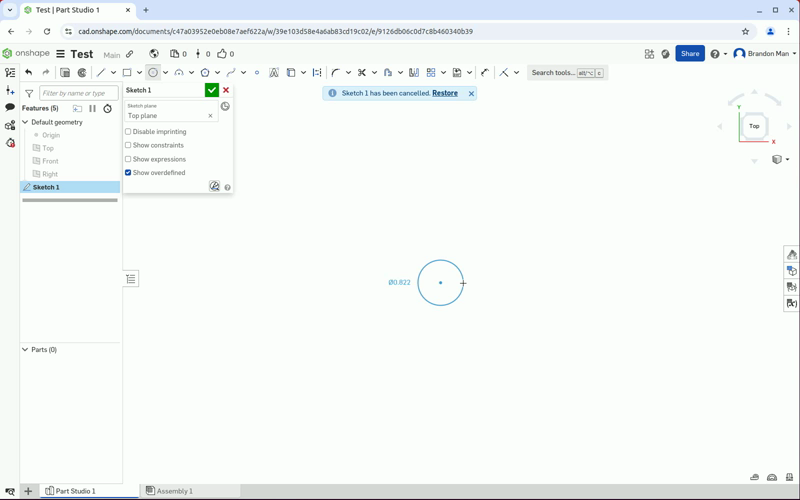
click(463, 282)
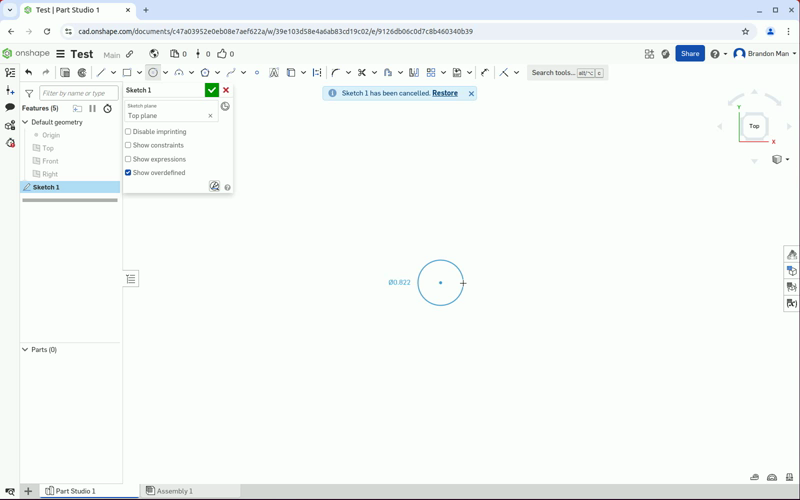
scroll(-6)
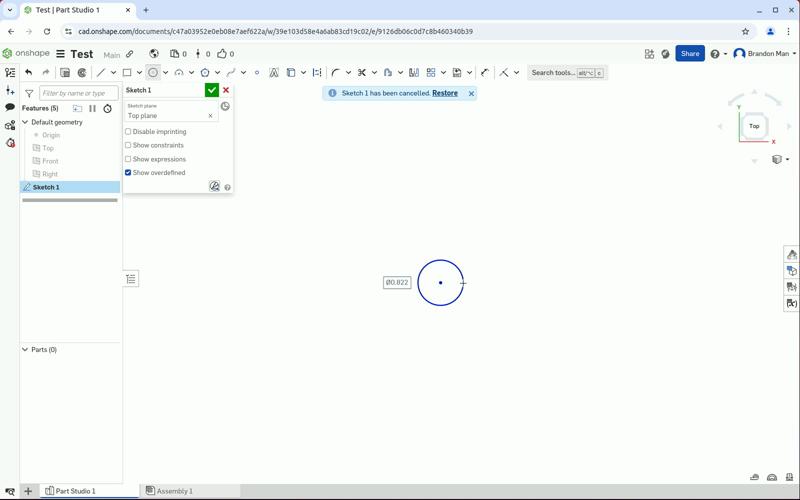
scroll(-6)
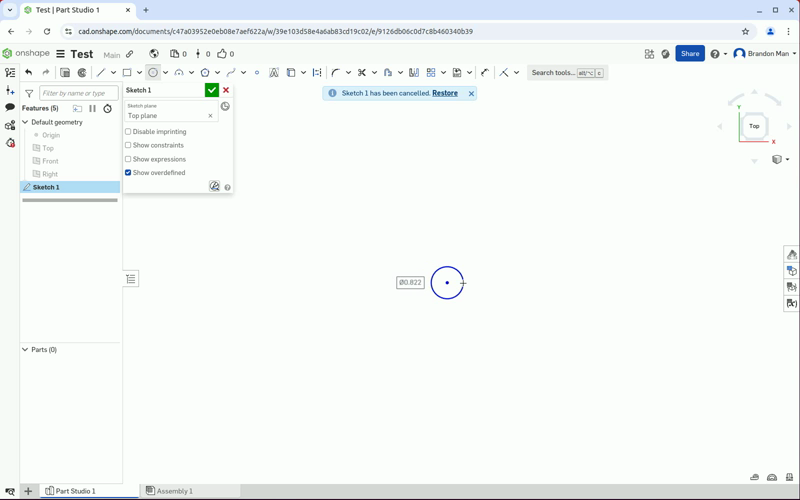
scroll(-6)
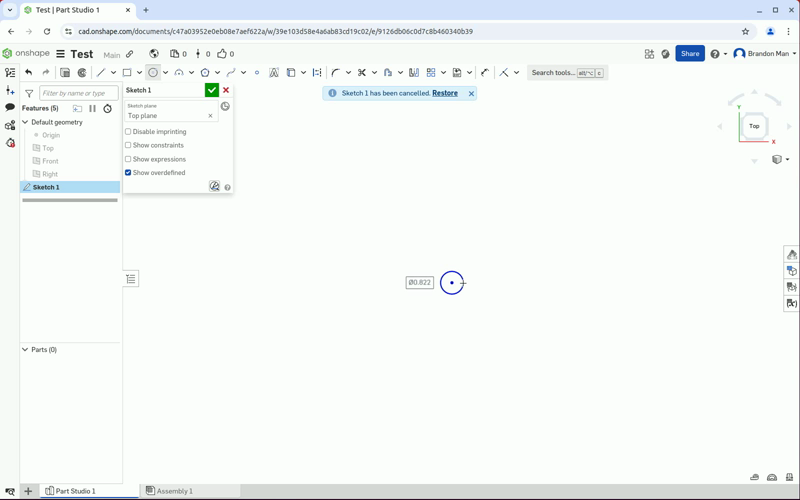
scroll(-6)
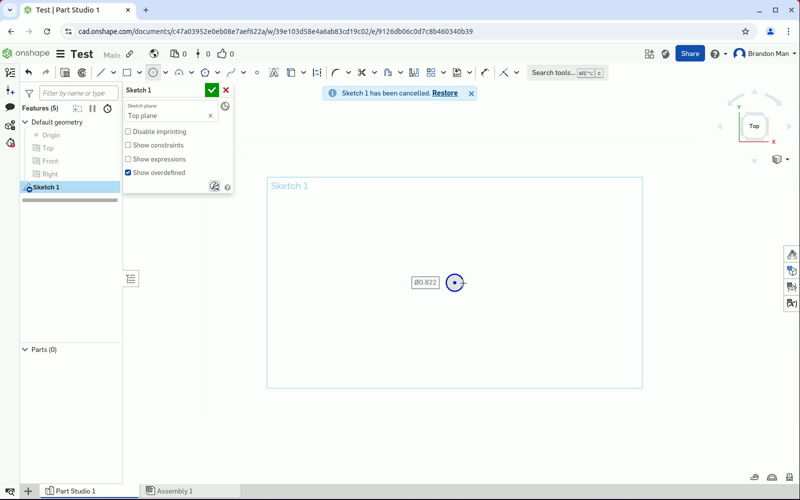
scroll(-6)
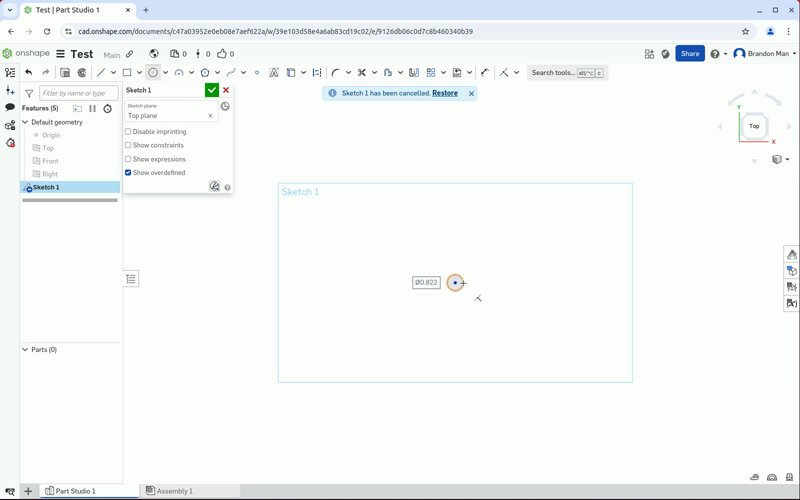
scroll(-6)
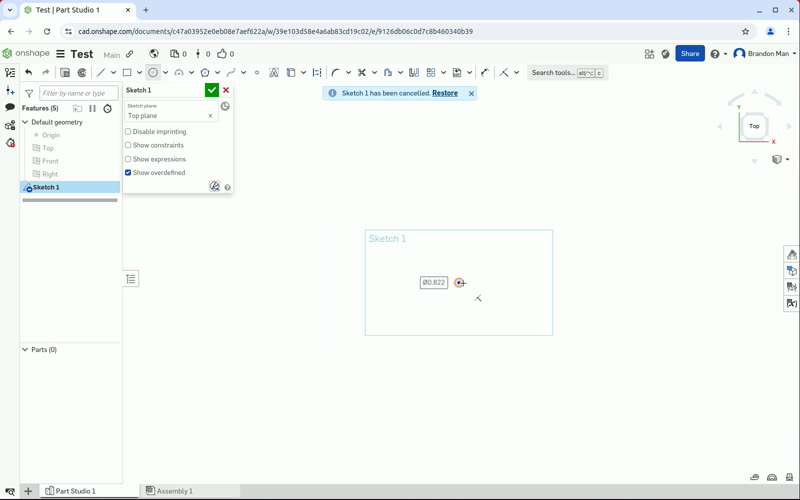
scroll(-6)
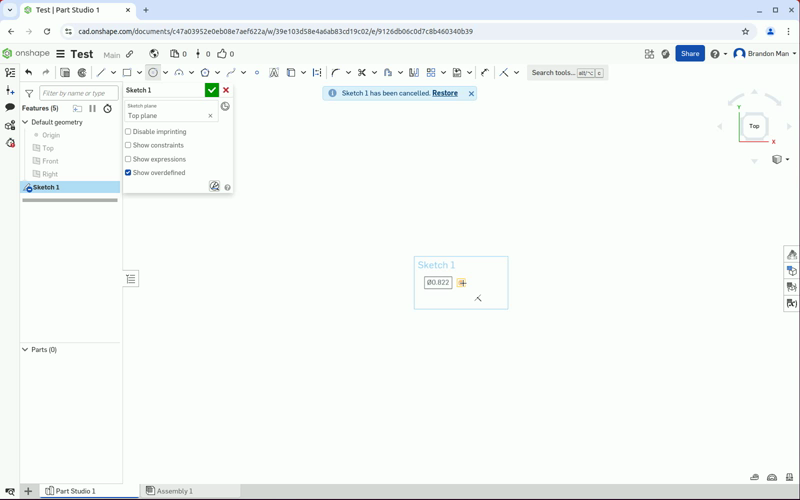
key(esc)
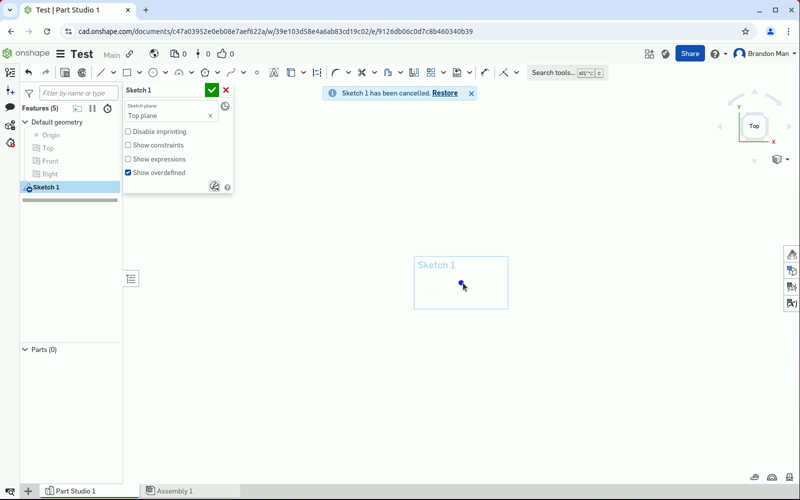
mouse_move(461, 281)
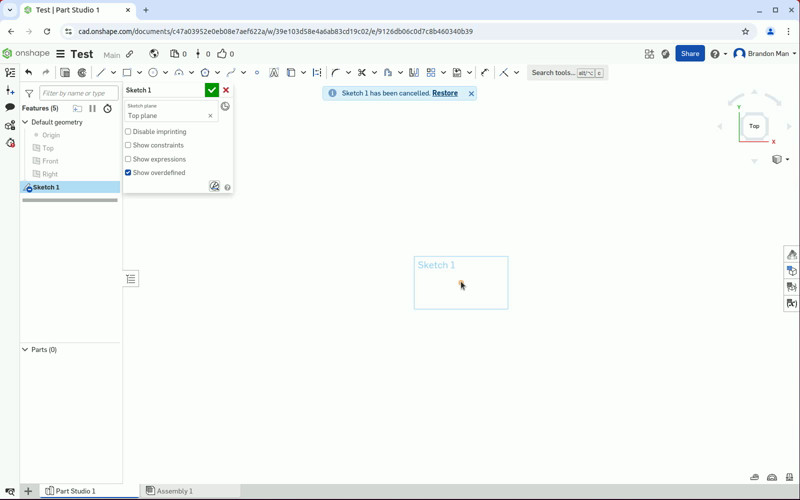
scroll(6)
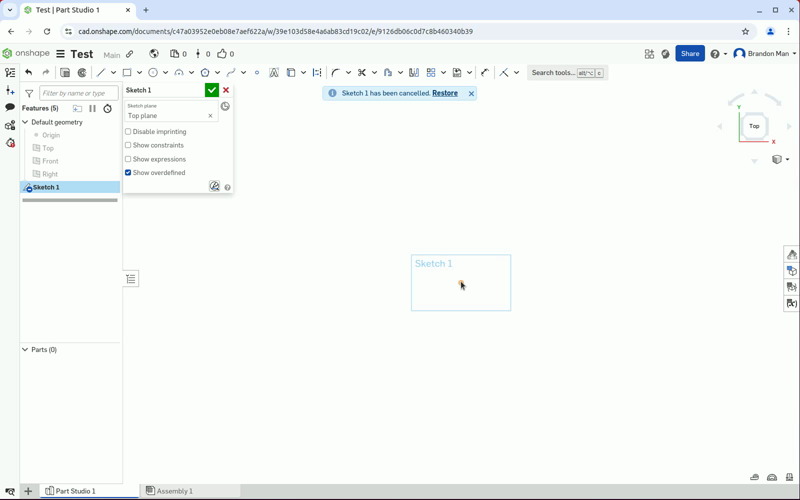
scroll(6)
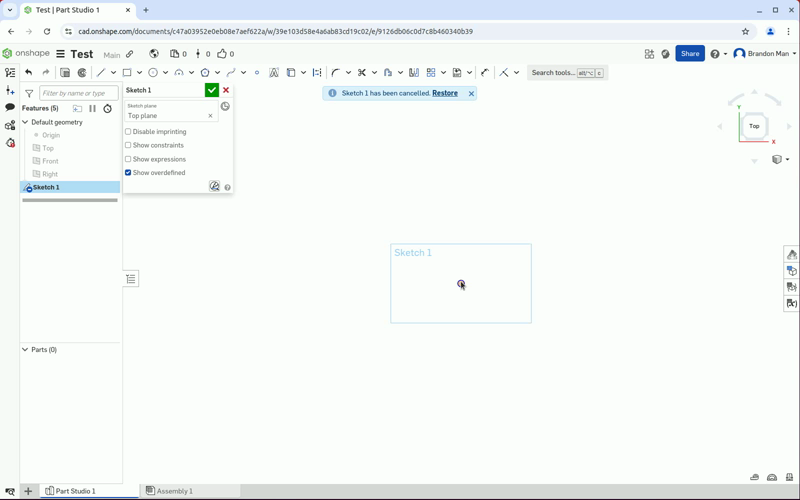
scroll(6)
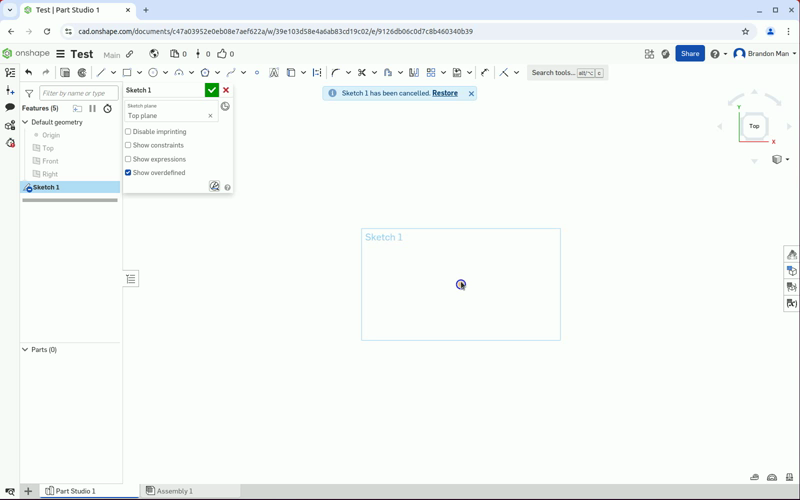
scroll(6)
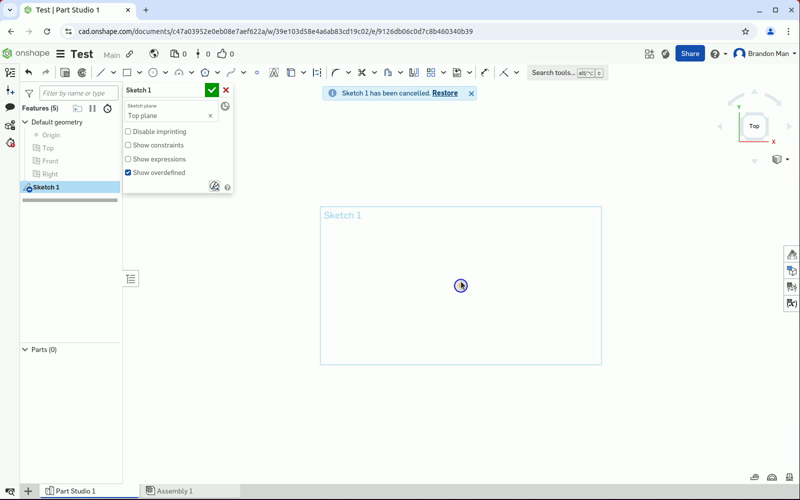
scroll(6)
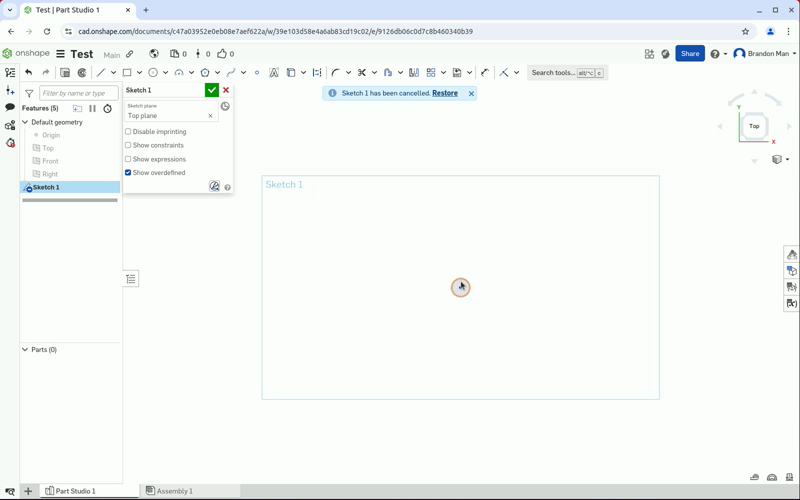
scroll(6)
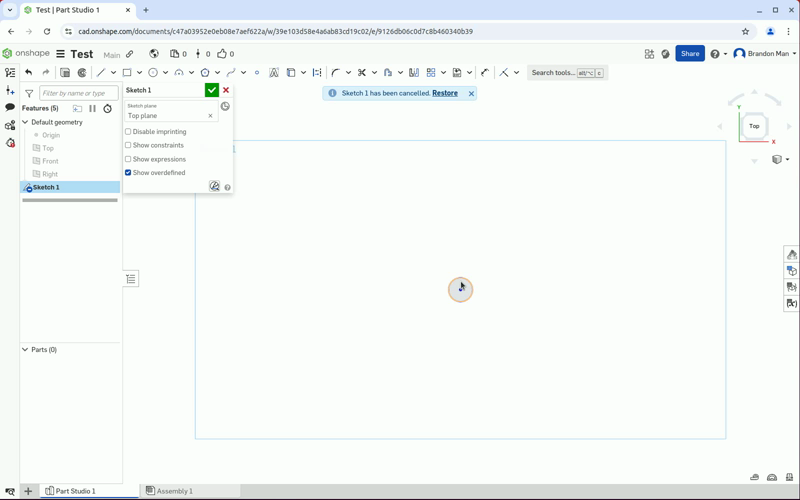
scroll(6)
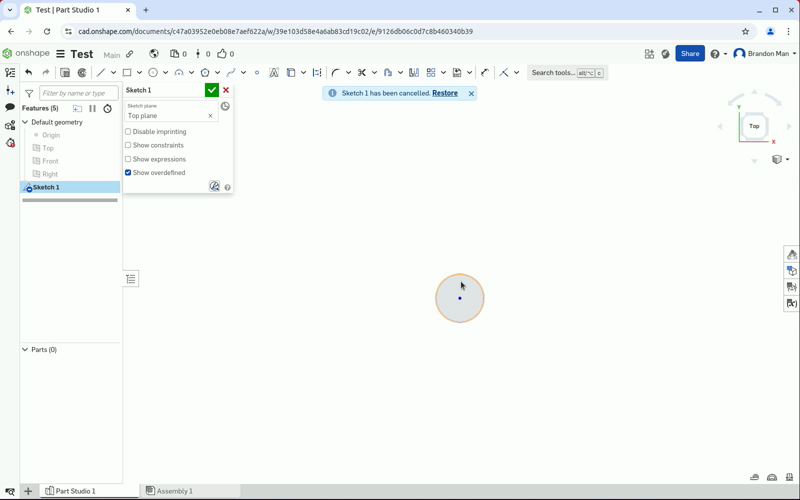
click(461, 281)
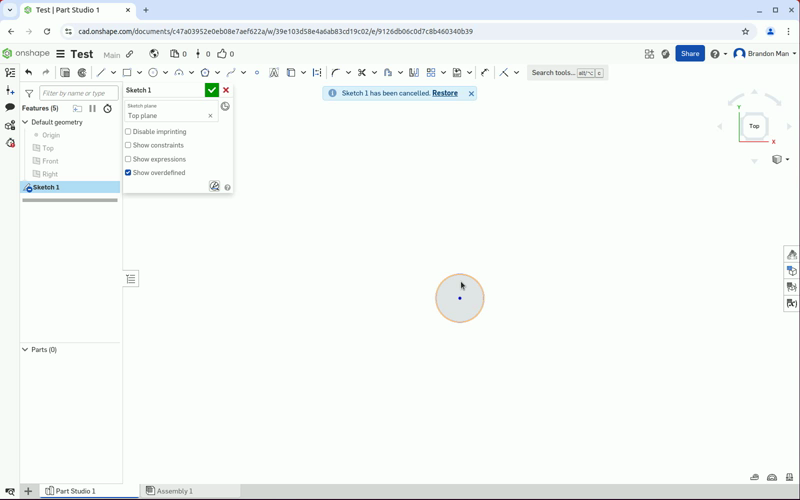
scroll(-6)
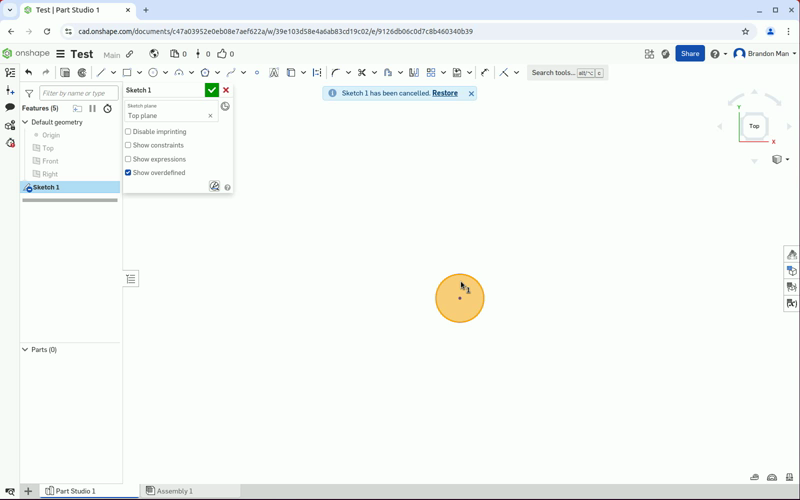
scroll(-6)
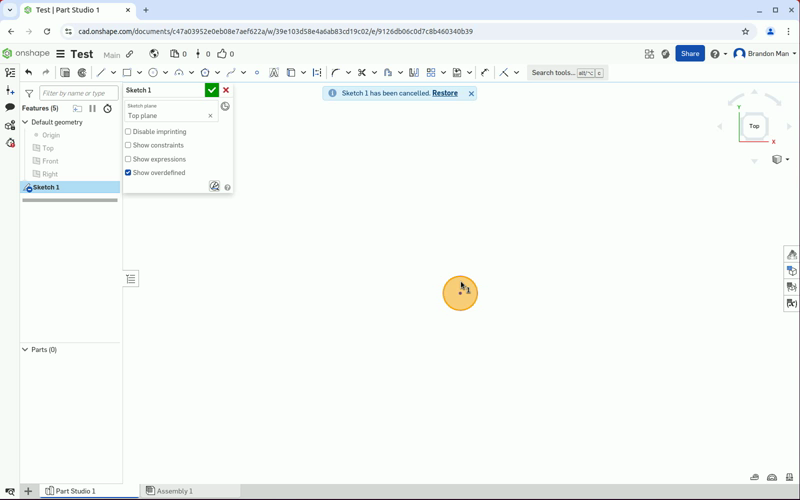
scroll(-6)
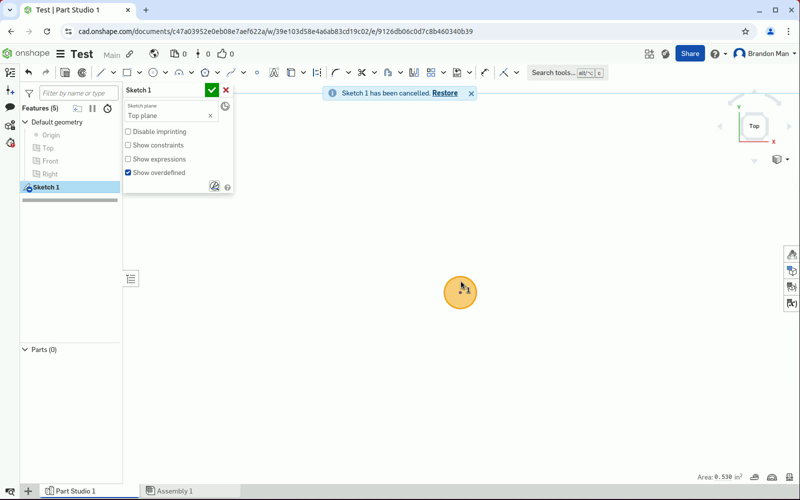
scroll(-6)
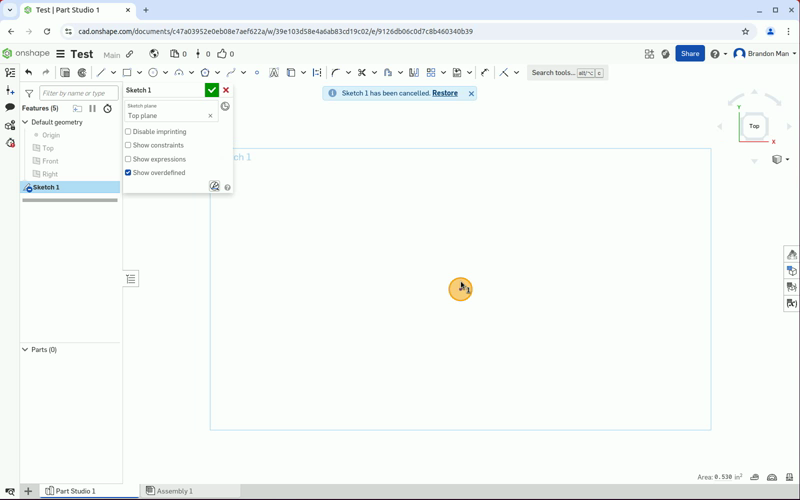
scroll(-6)
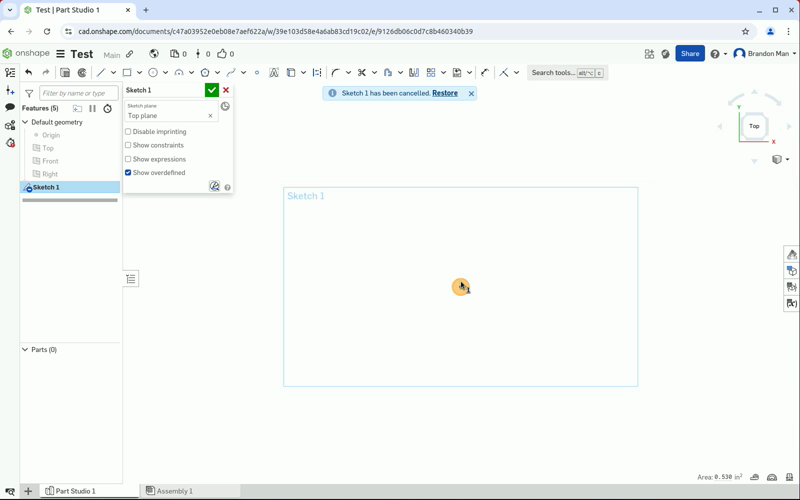
scroll(-6)
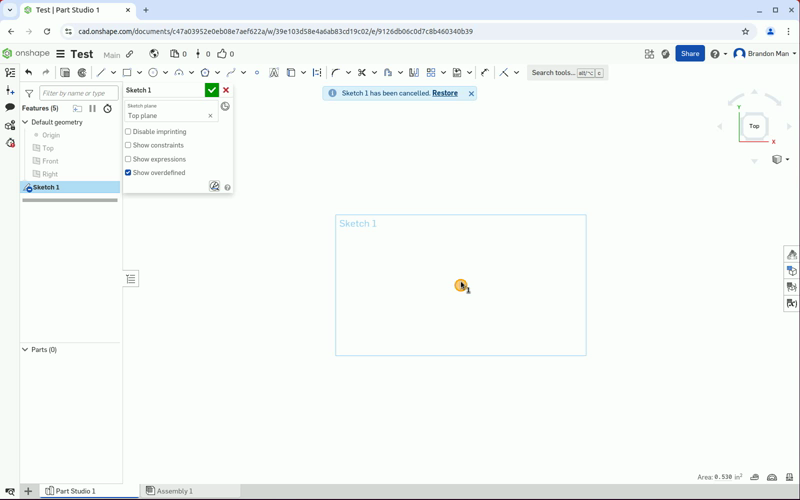
scroll(-6)
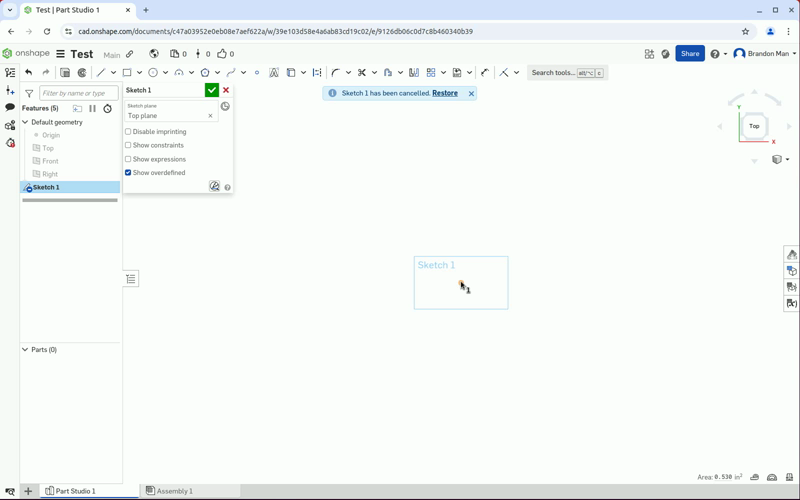
mouse_move(73, 352)
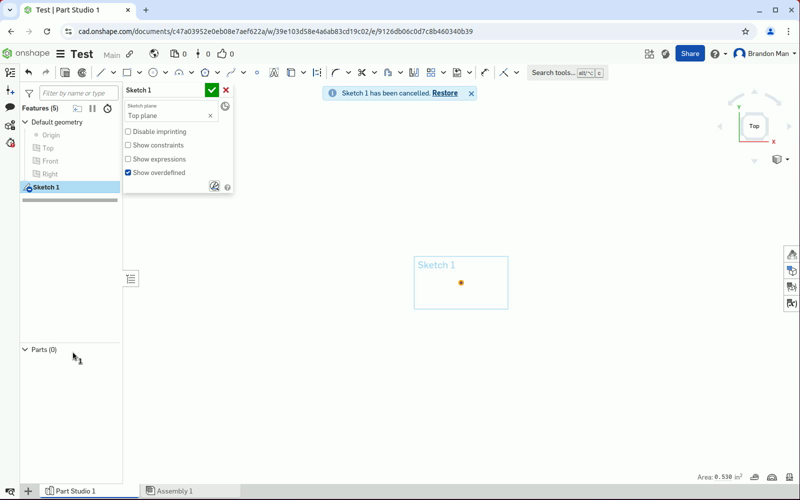
key(shift+y)
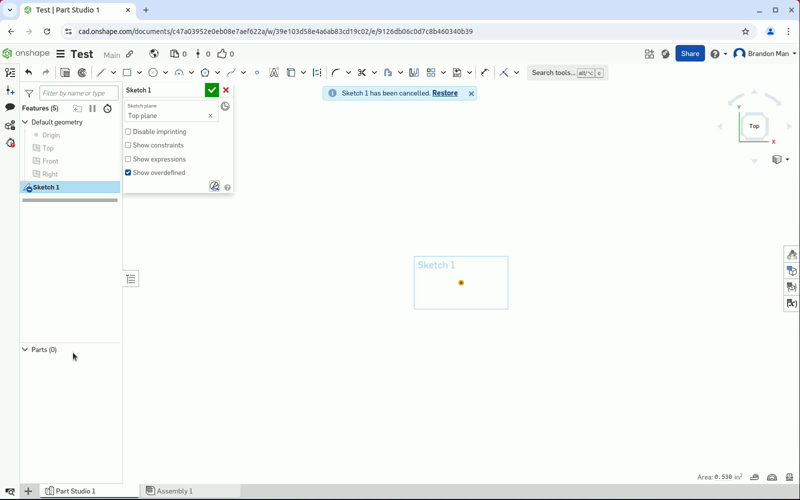
key(shift+e)
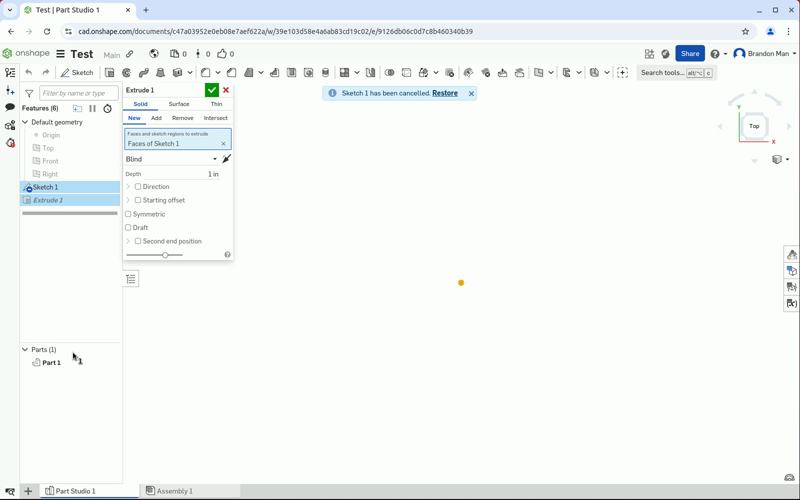
mouse_move(143, 106)
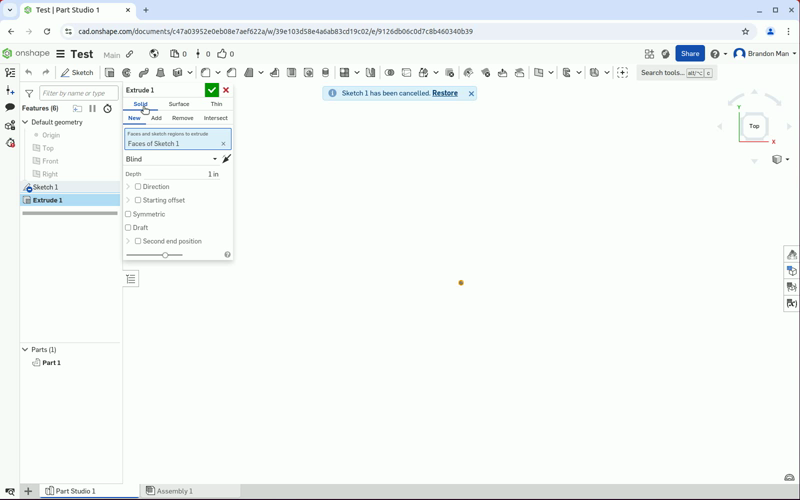
click(143, 106)
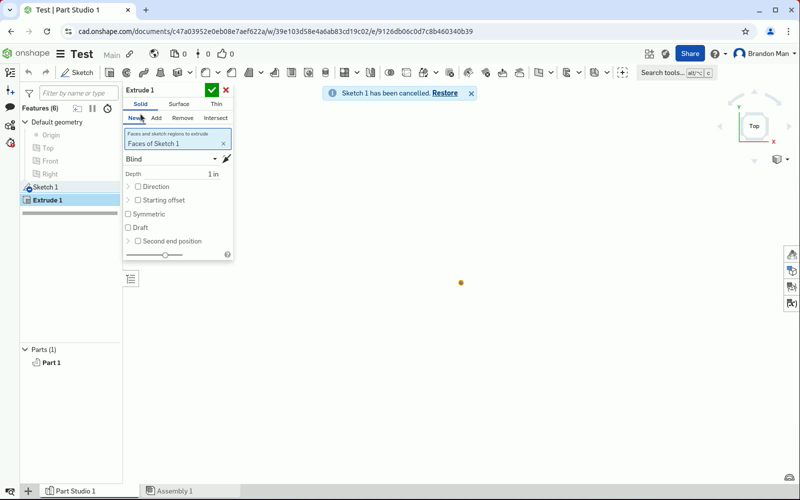
mouse_move(137, 120)
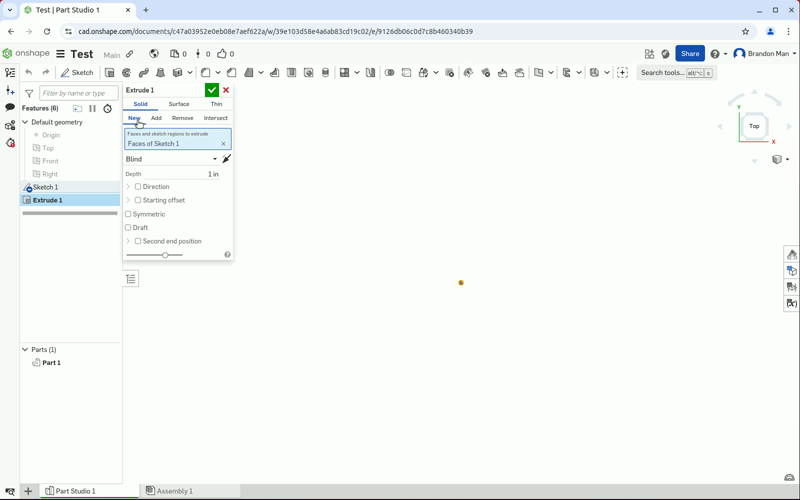
click(137, 120)
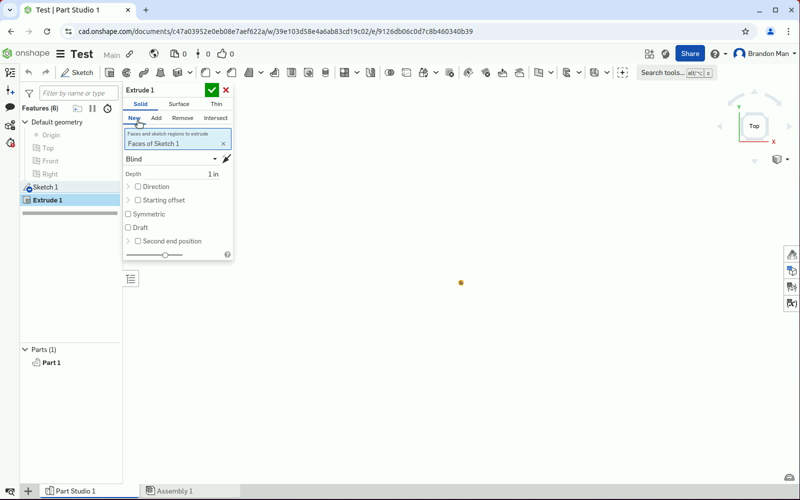
key(tab, 4)
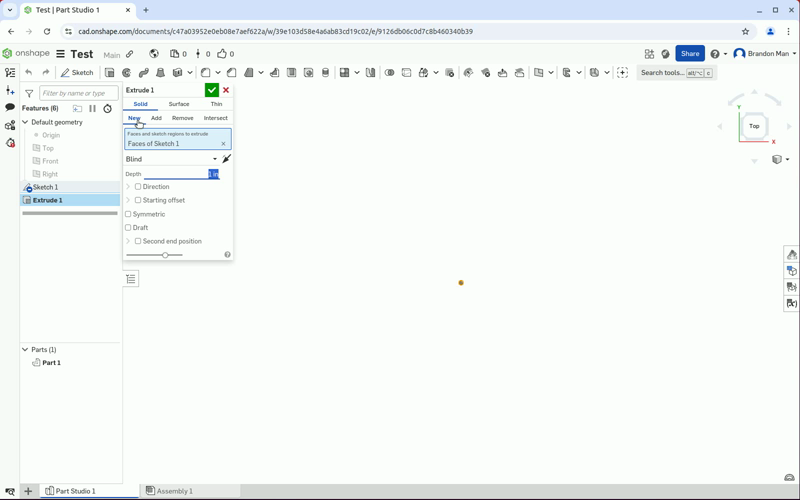
text(-19.979)
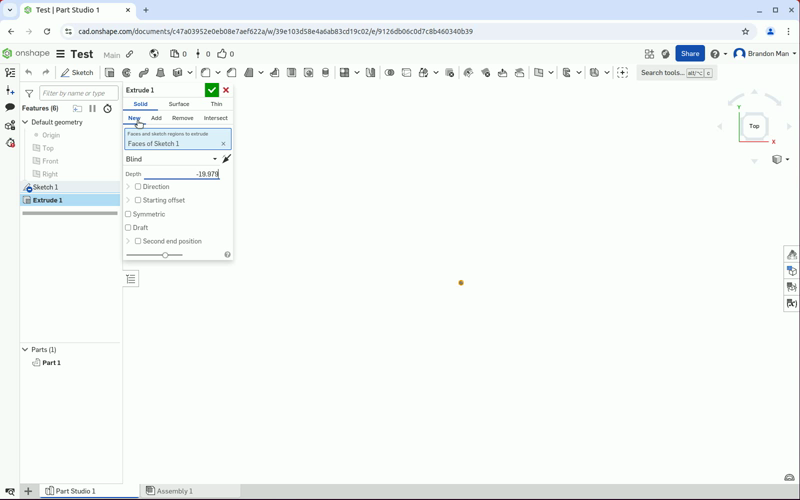
key(enter)
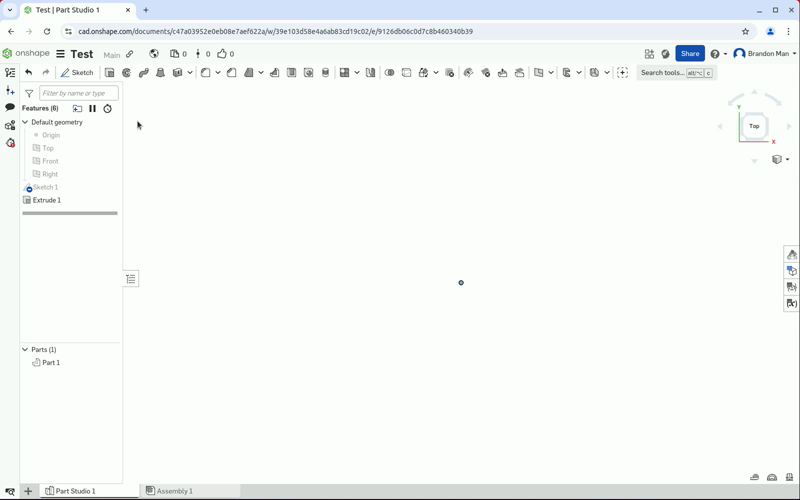
key(shift+h)
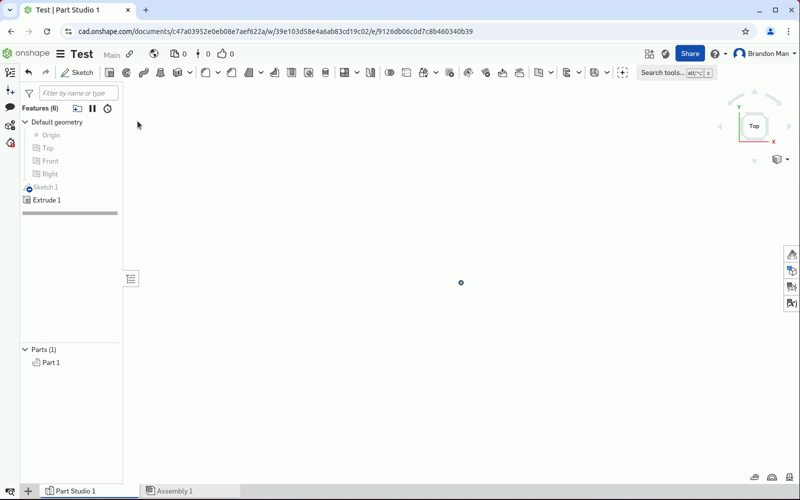
key(shift+h)
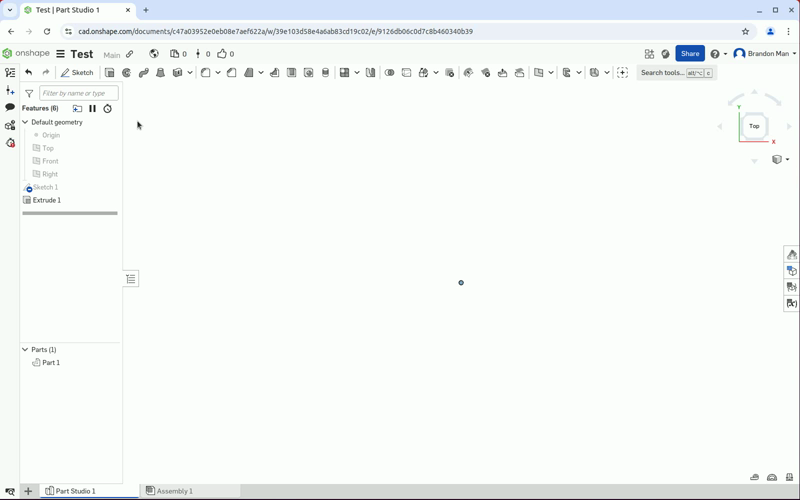
mouse_move(73, 189)
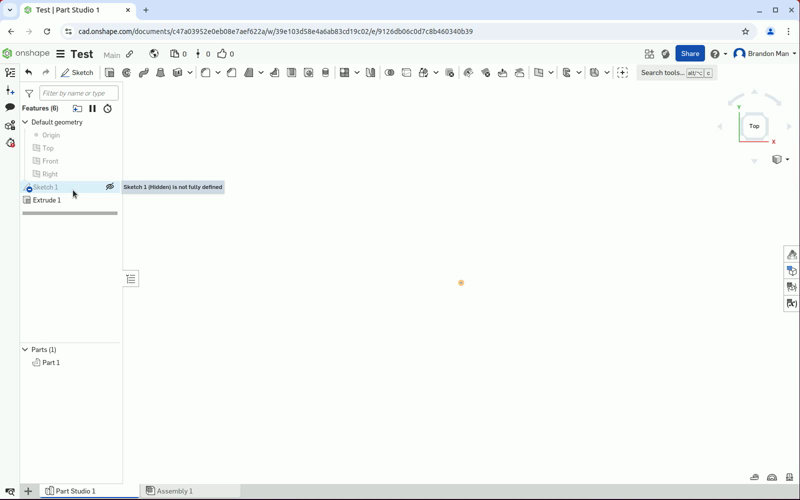
click(73, 189)
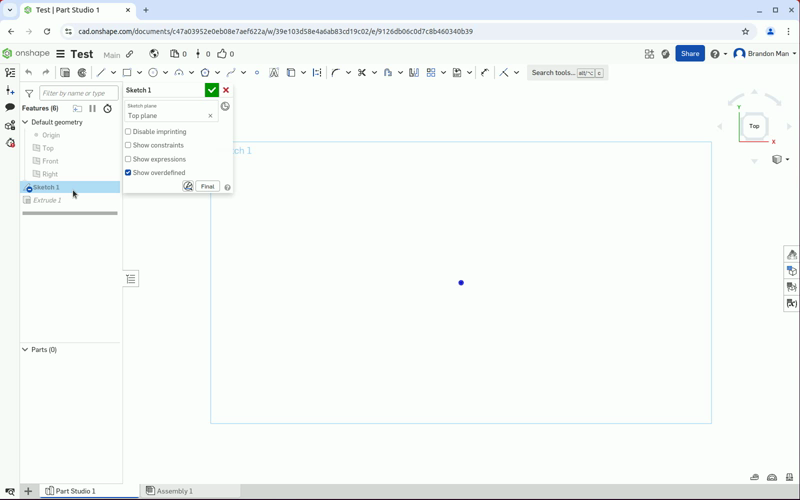
mouse_move(229, 92)
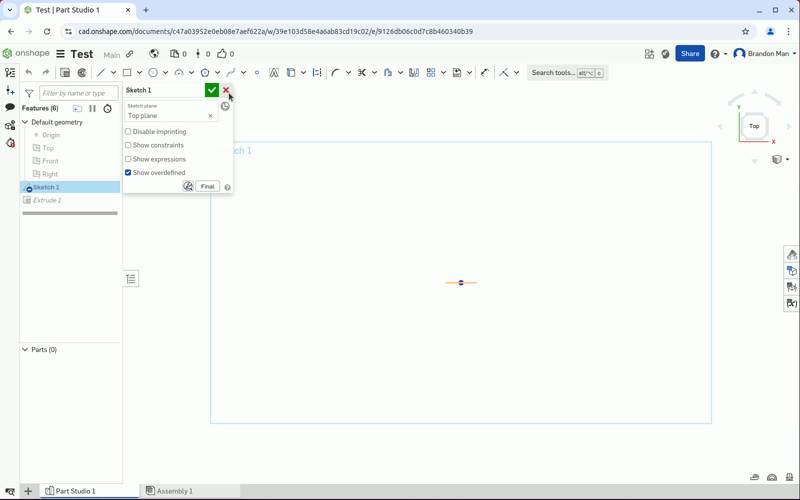
click(229, 92)
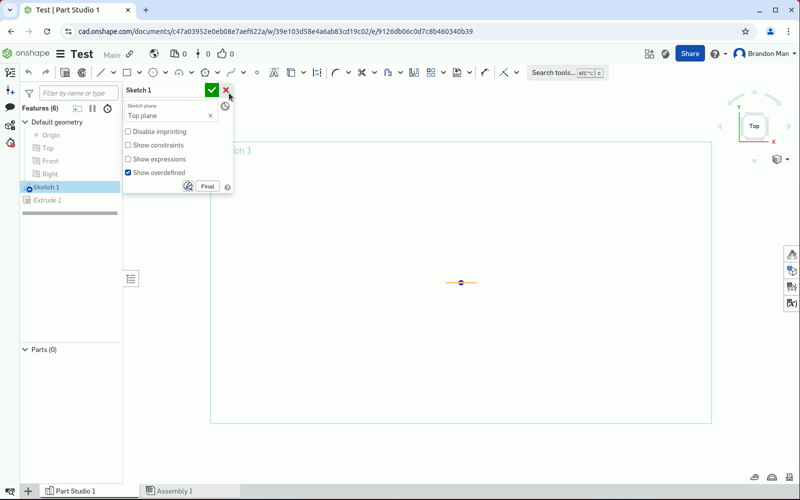
key(shift+s)
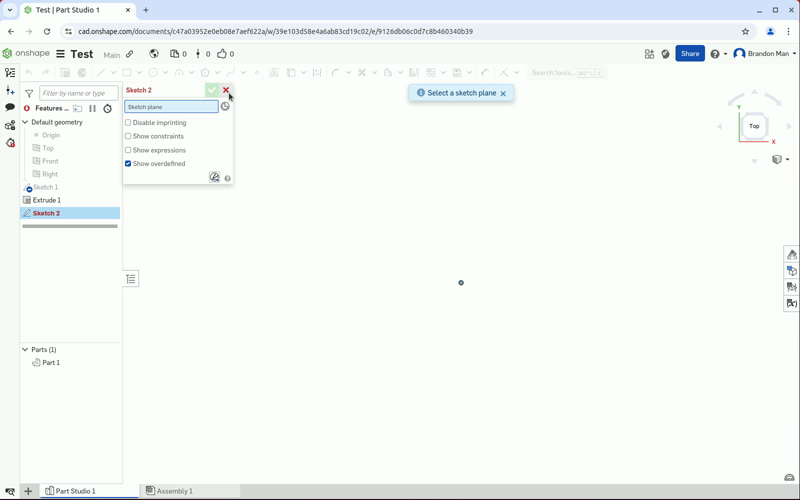
mouse_move(73, 150)
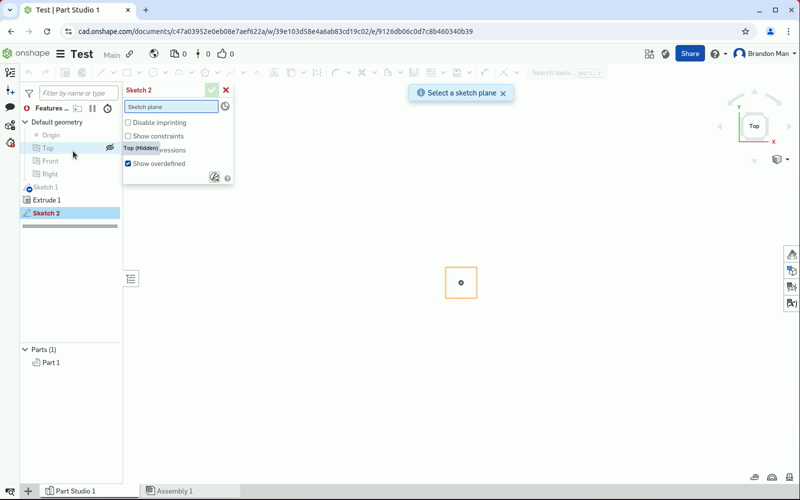
click(73, 150)
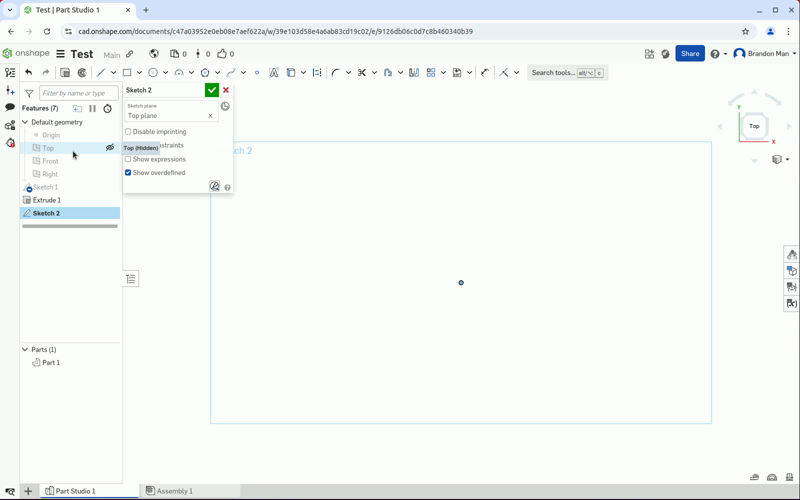
mouse_move(73, 352)
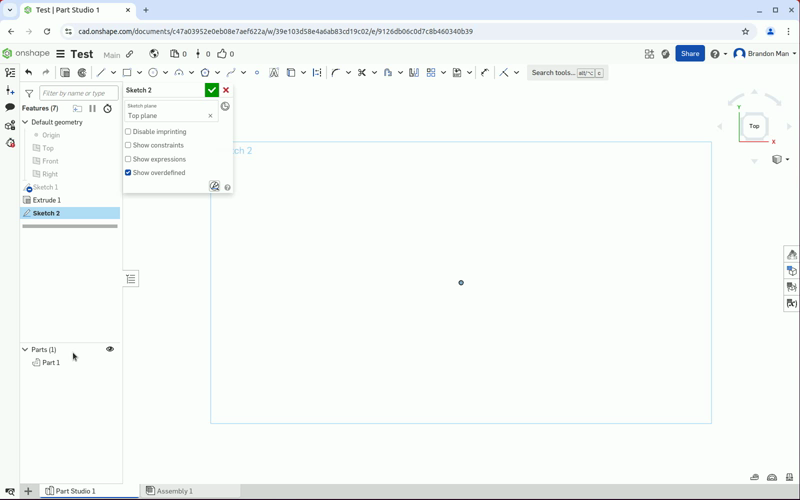
key(y)
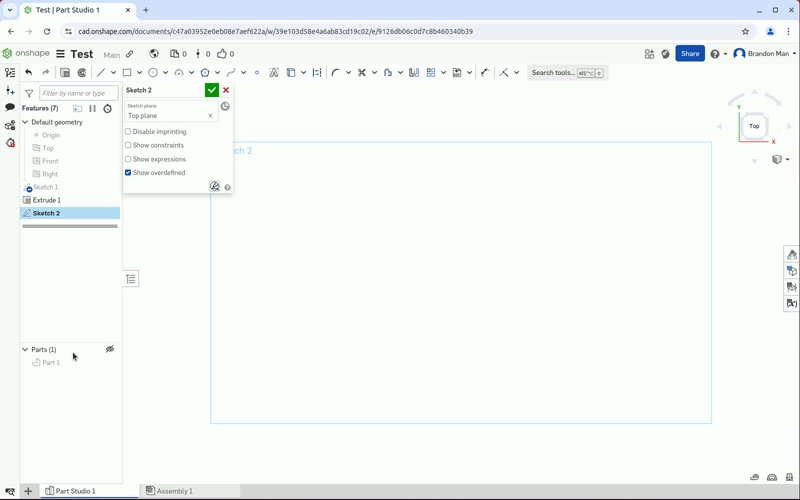
key(c)
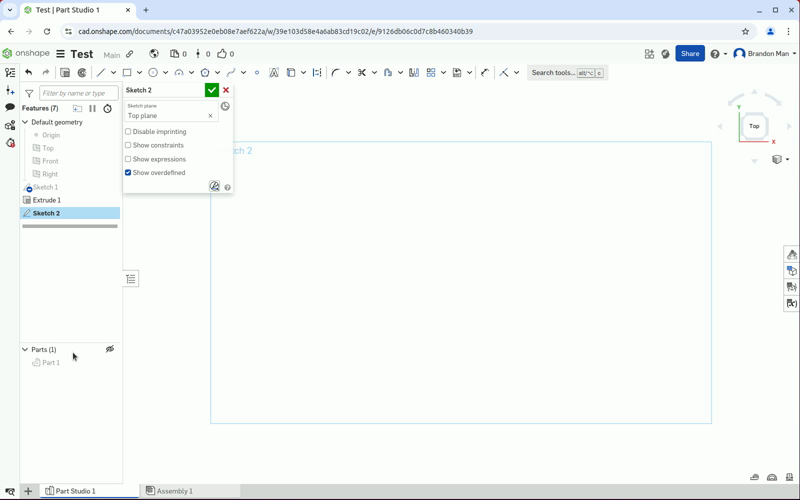
key_down(shift)
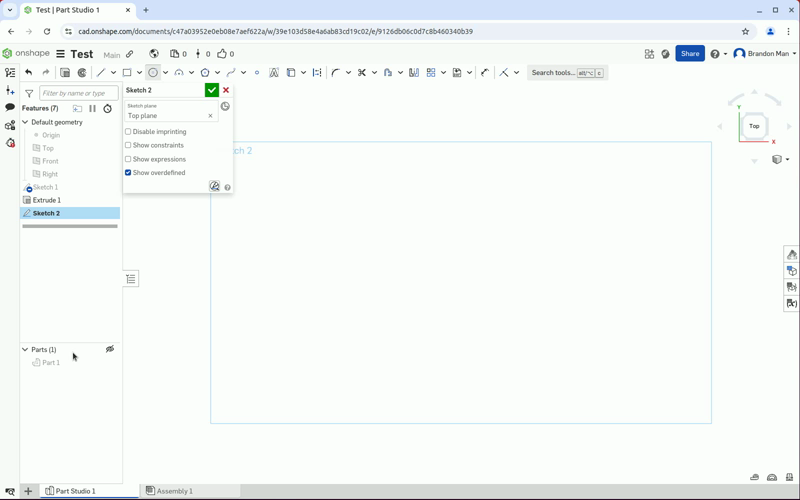
mouse_move(350, 282)
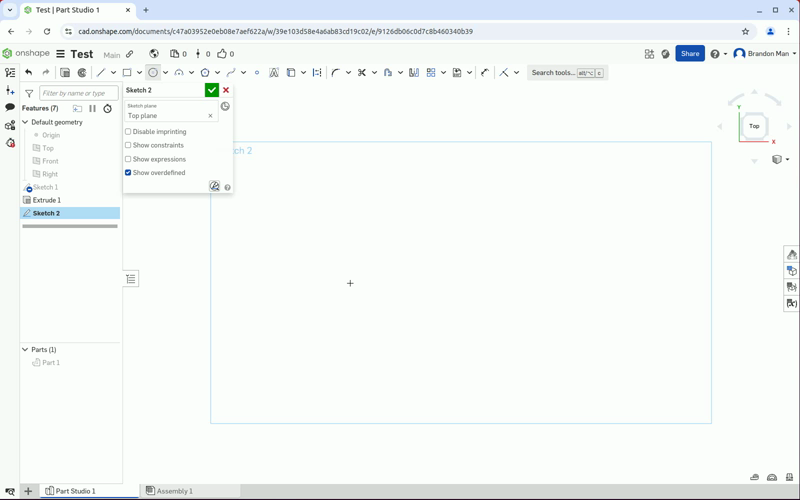
click(350, 282)
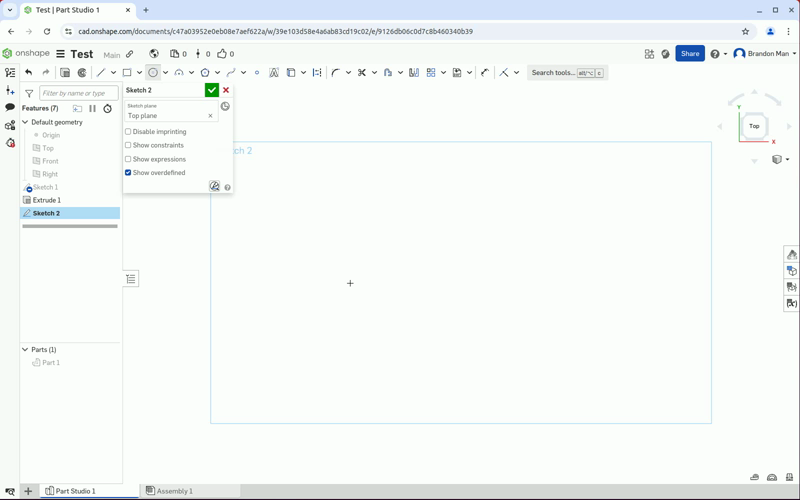
key_up(shift)
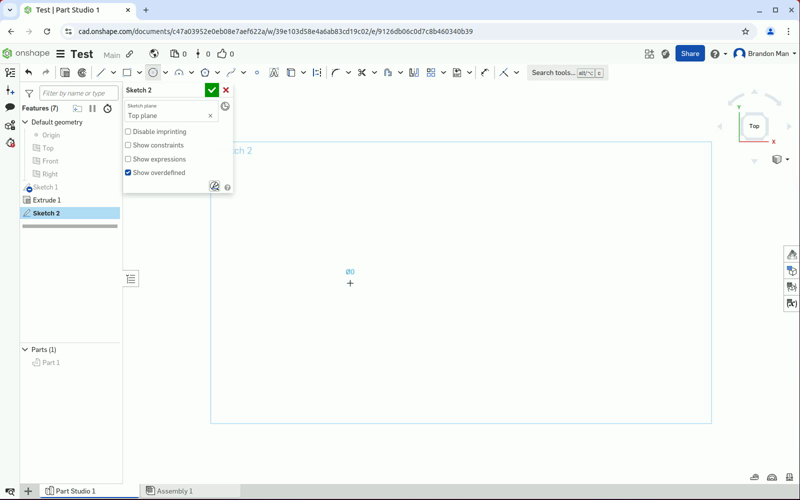
mouse_move(351, 282)
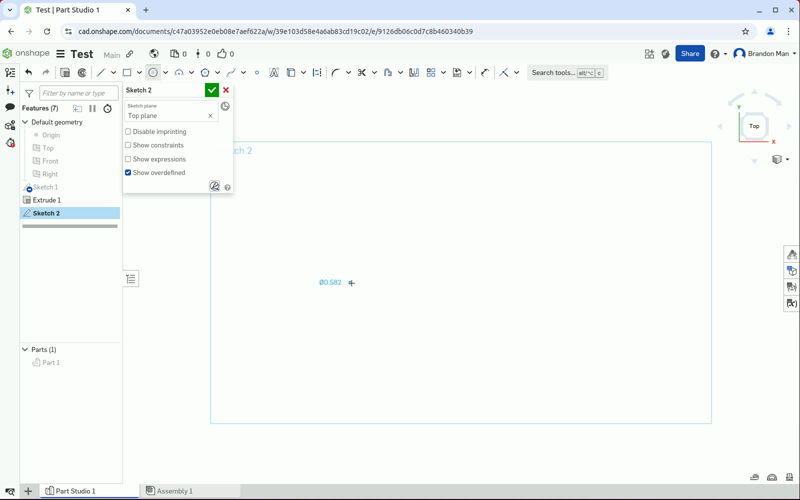
scroll(6)
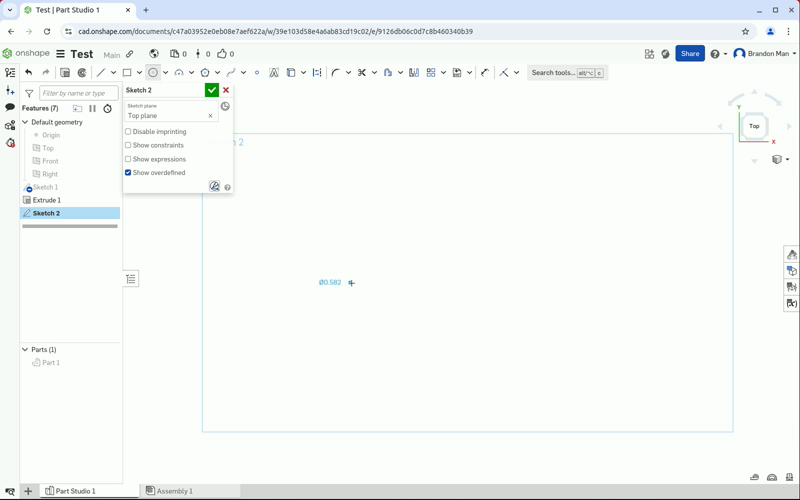
scroll(6)
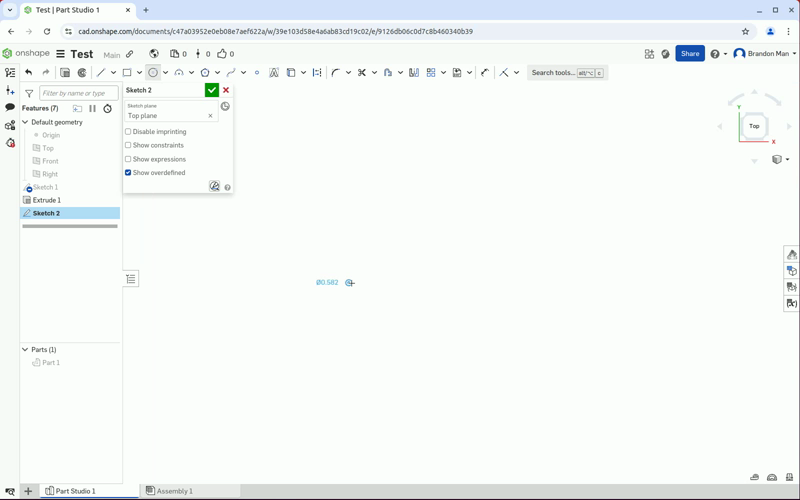
scroll(6)
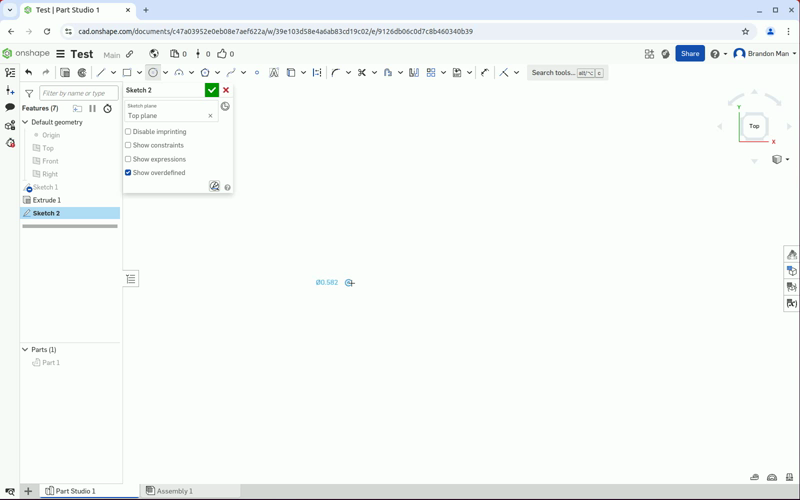
scroll(6)
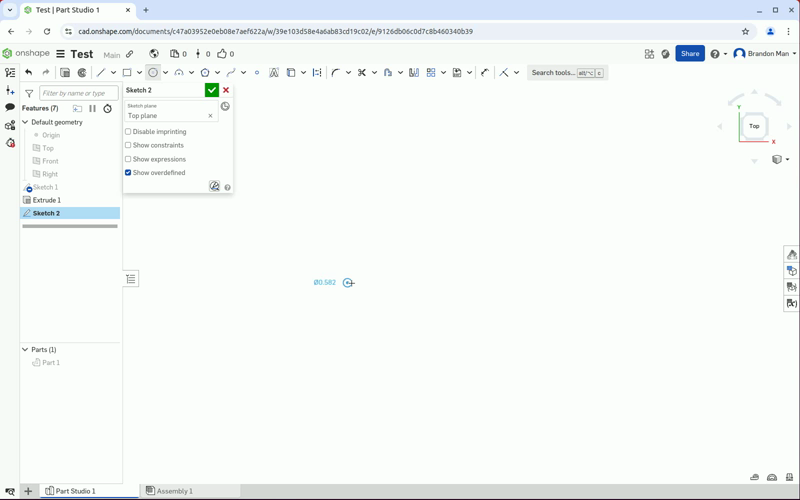
scroll(6)
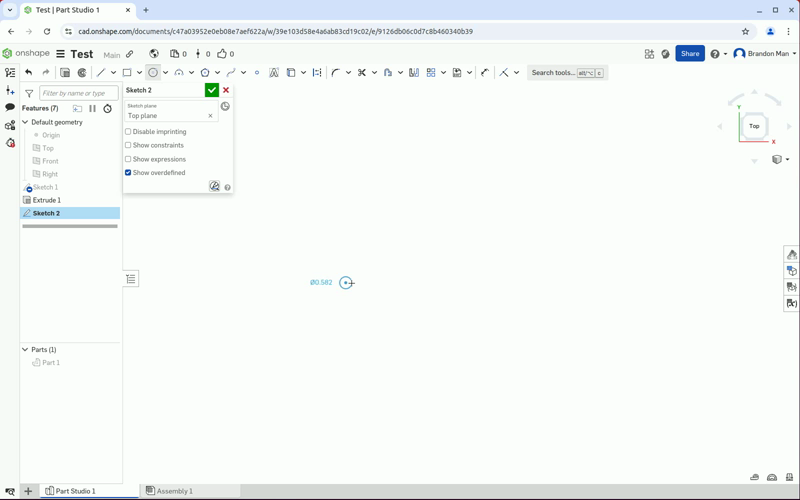
scroll(6)
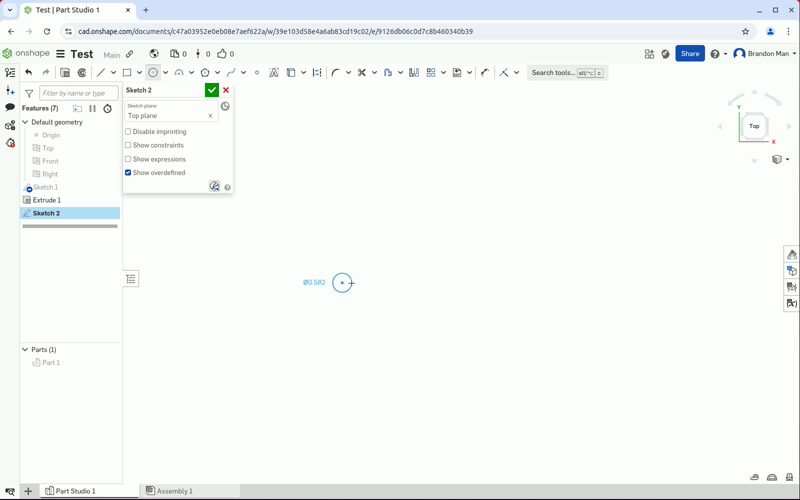
scroll(6)
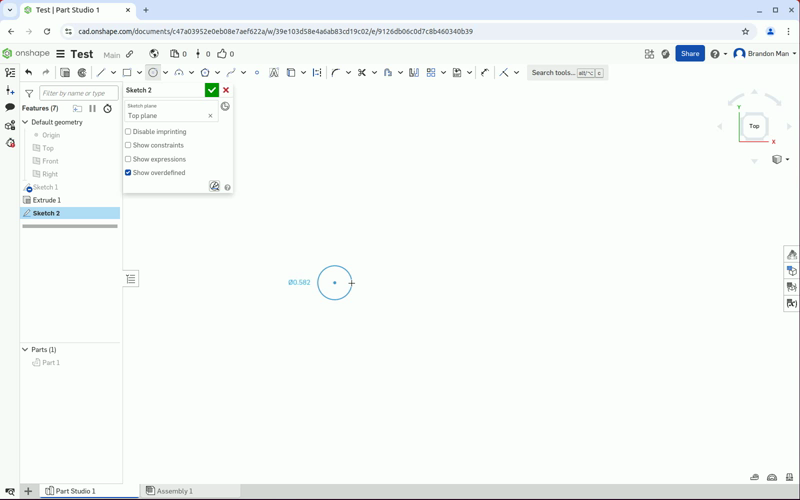
click(351, 282)
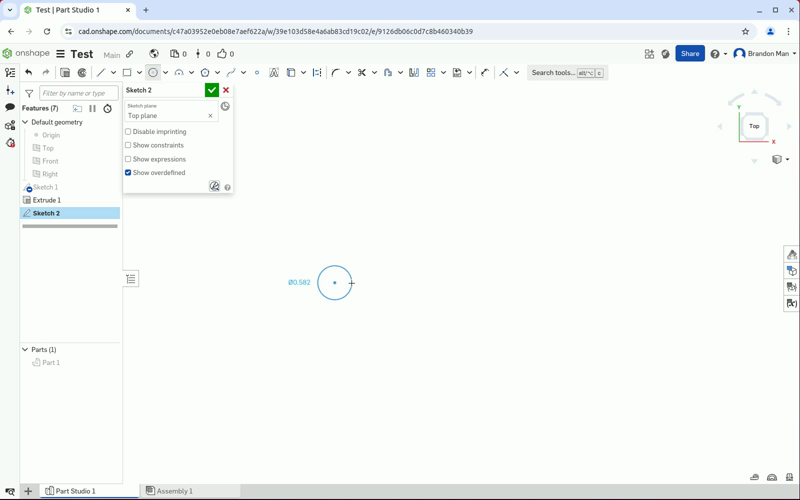
scroll(-6)
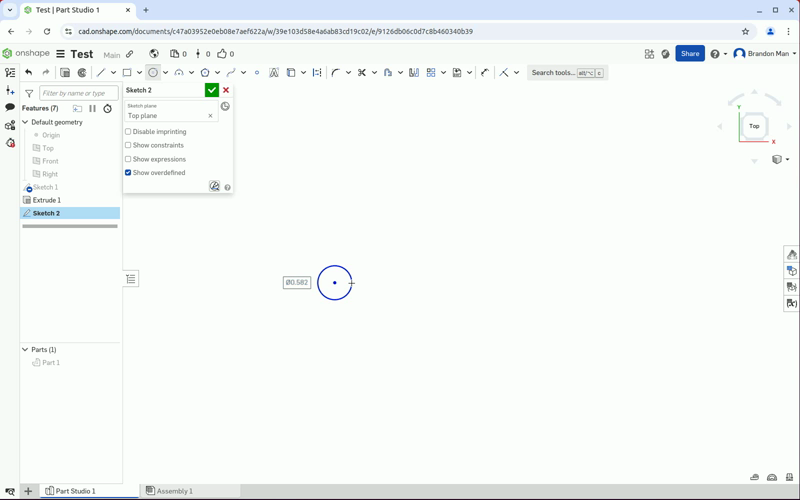
scroll(-6)
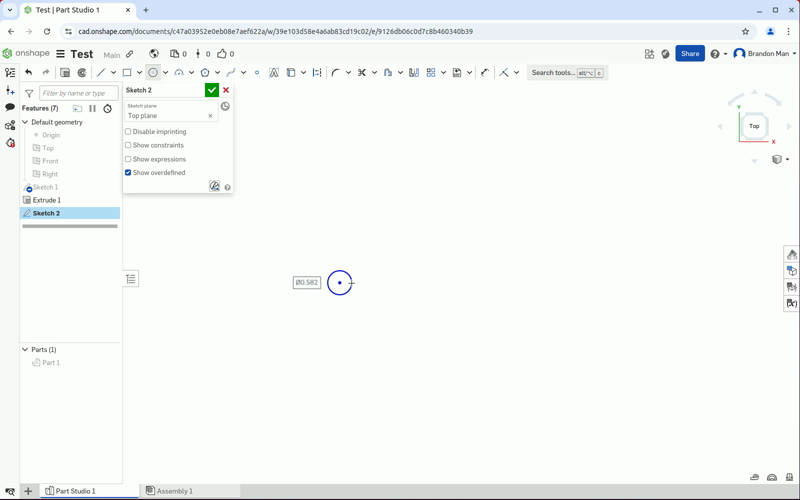
scroll(-6)
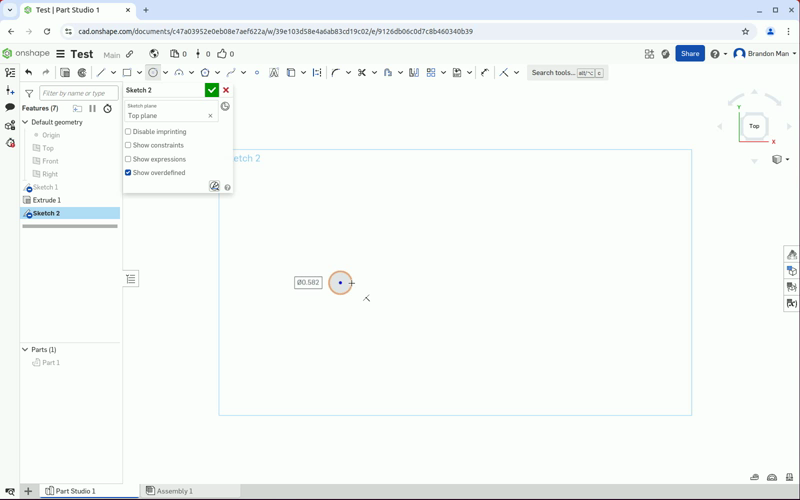
scroll(-6)
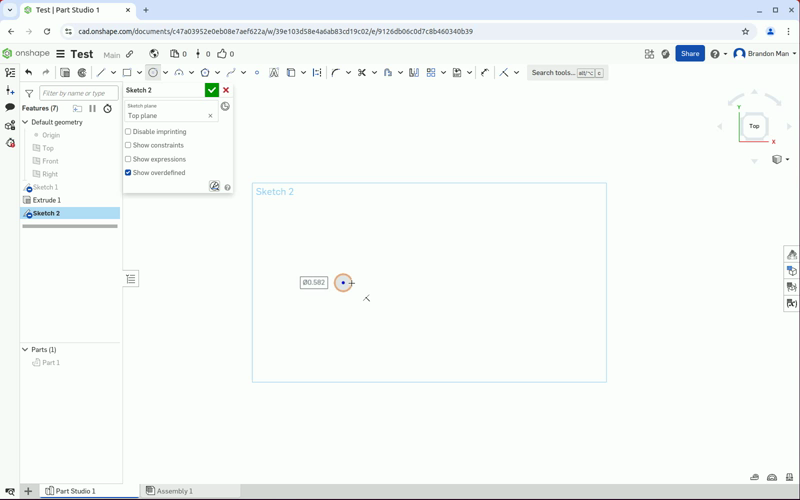
scroll(-6)
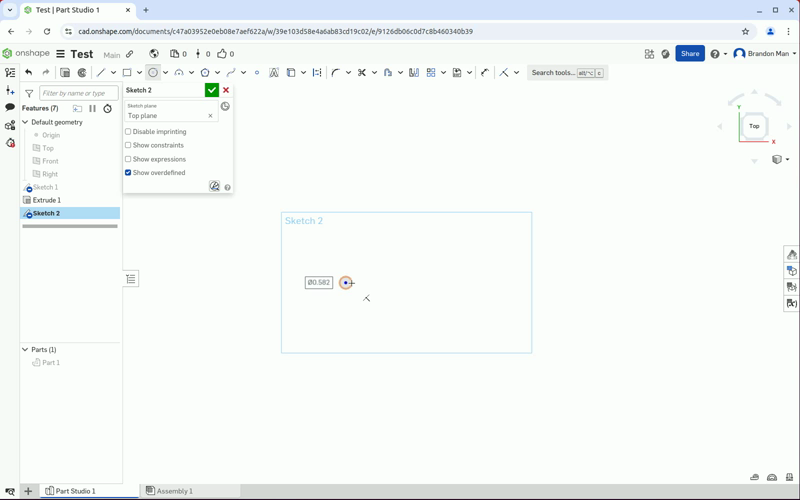
scroll(-6)
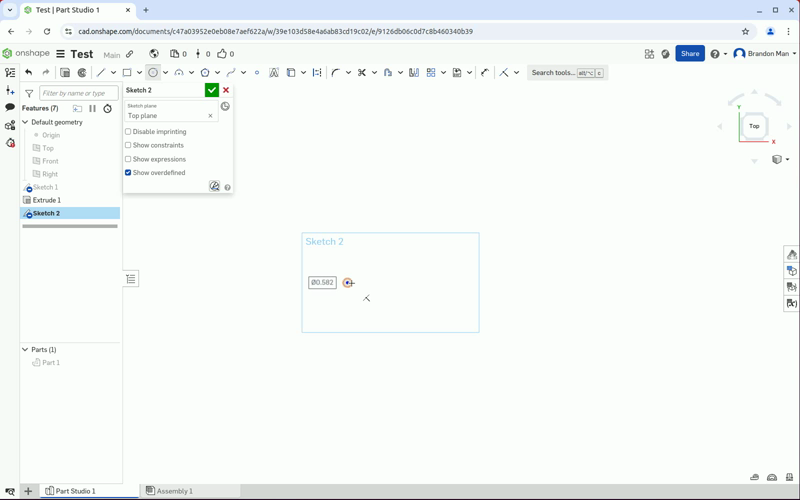
scroll(-6)
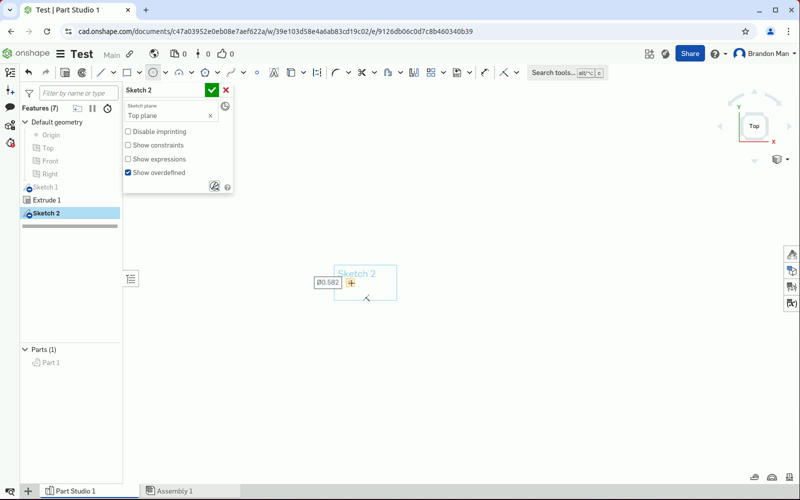
key(esc)
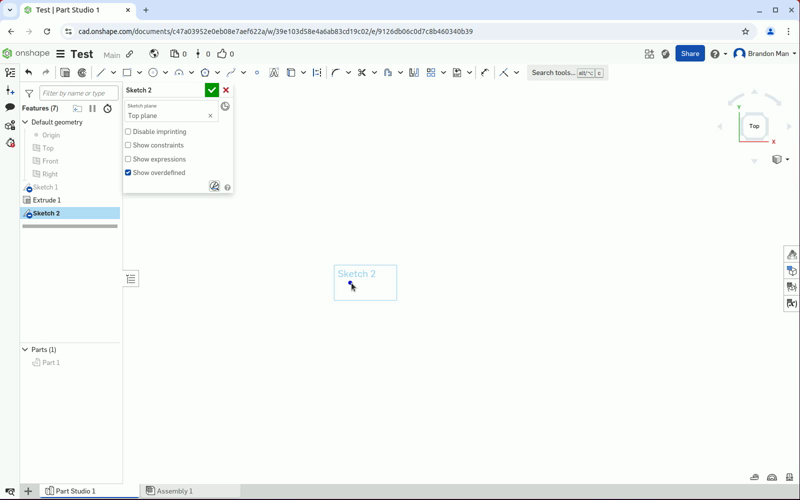
mouse_move(349, 284)
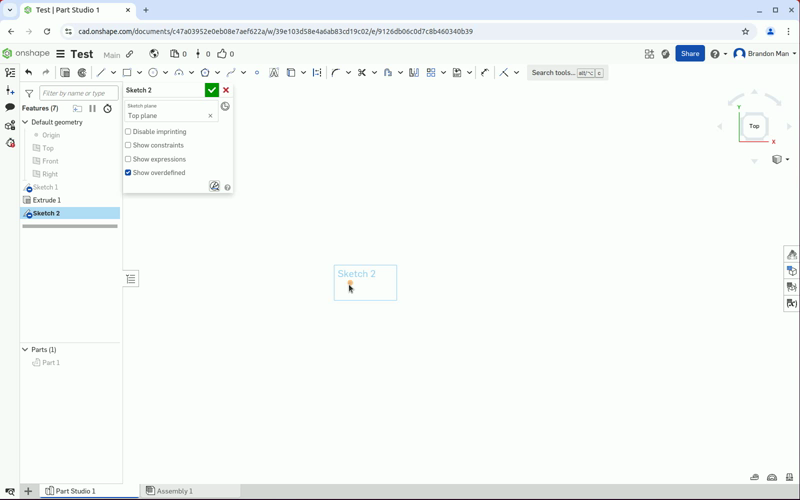
scroll(6)
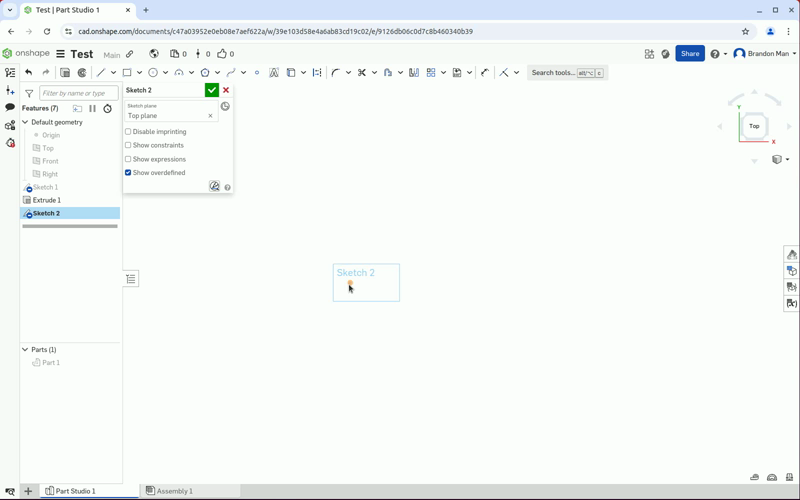
scroll(6)
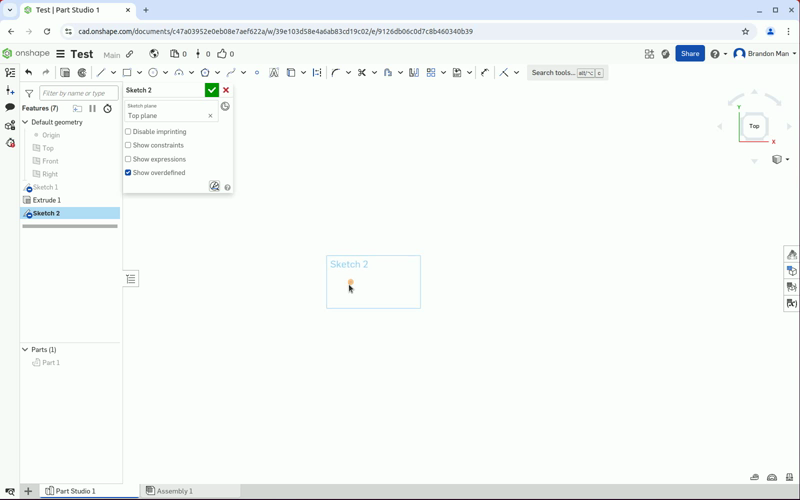
scroll(6)
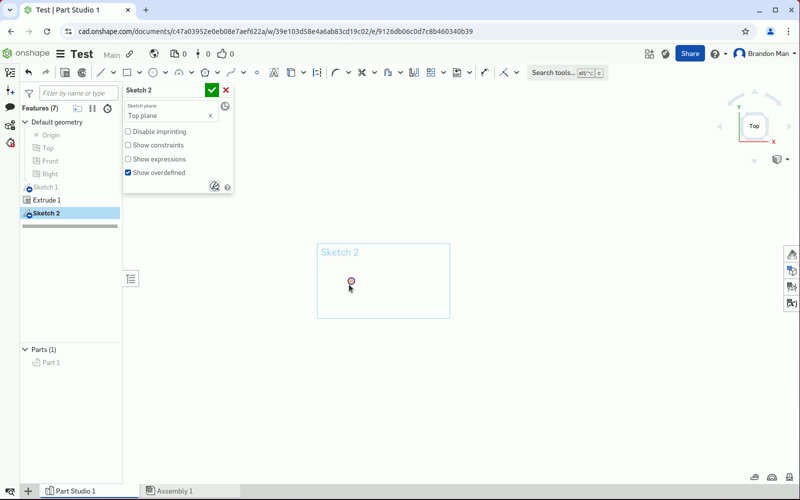
scroll(6)
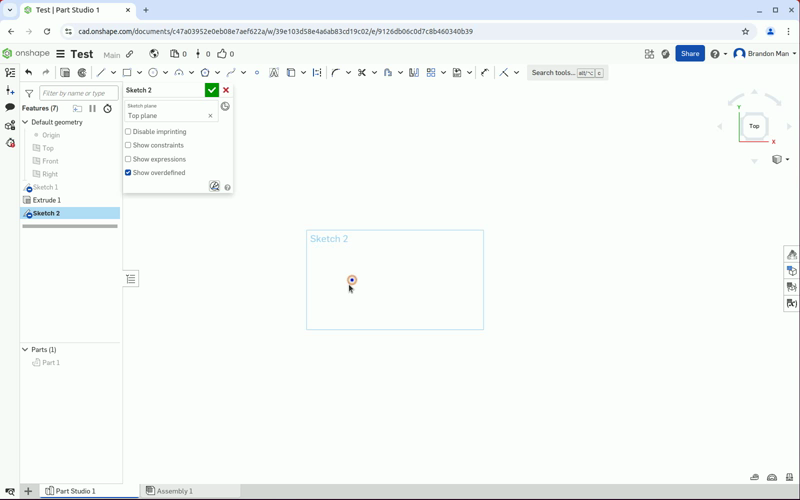
scroll(6)
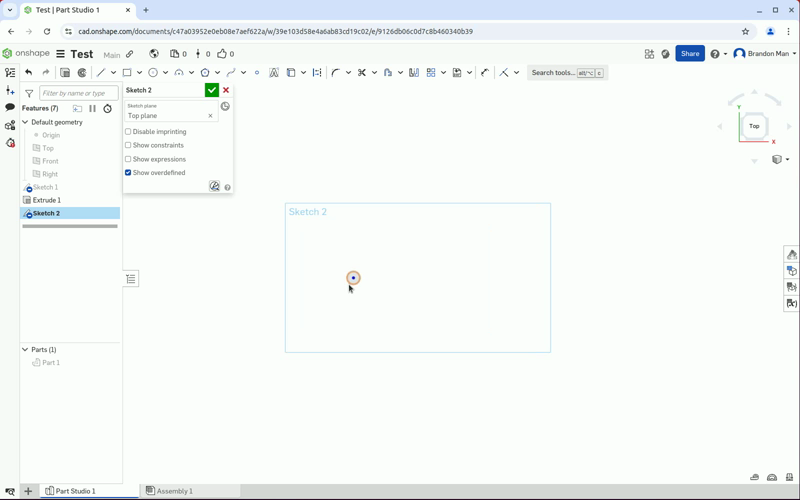
scroll(6)
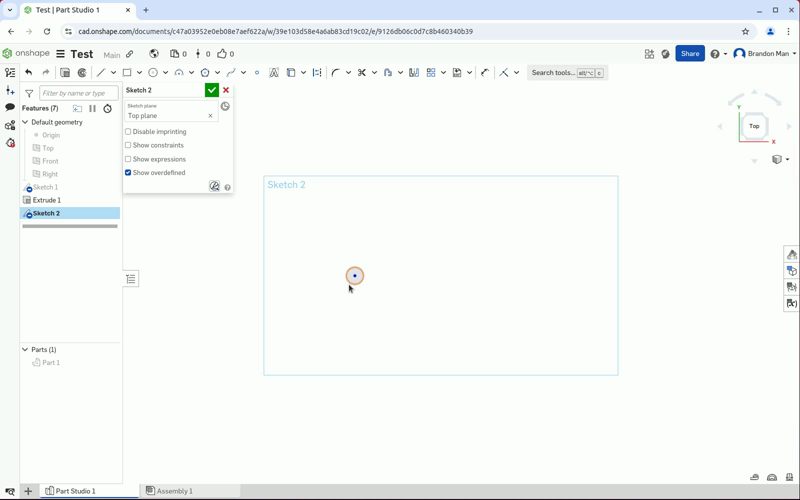
scroll(6)
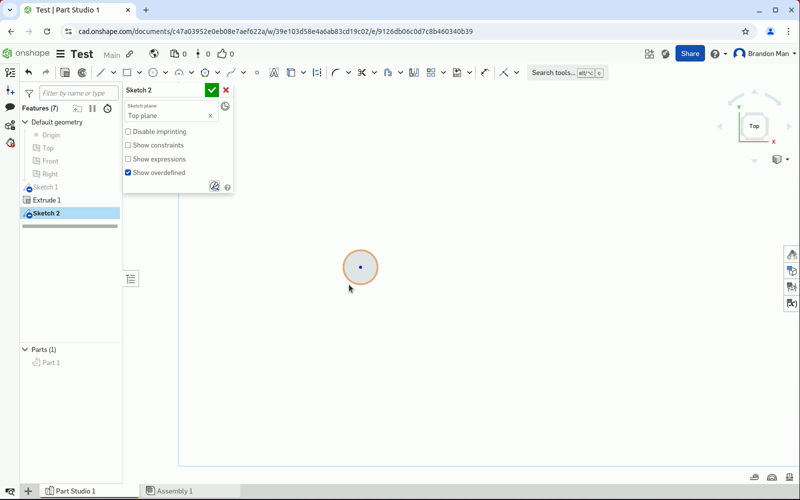
click(349, 284)
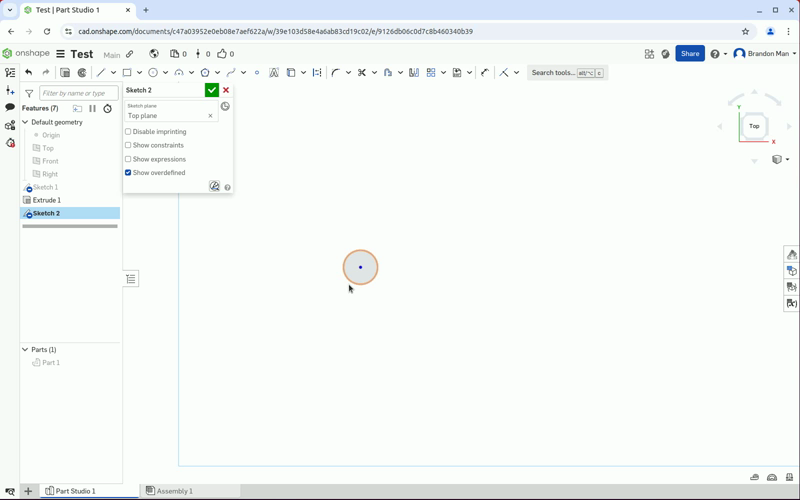
scroll(-6)
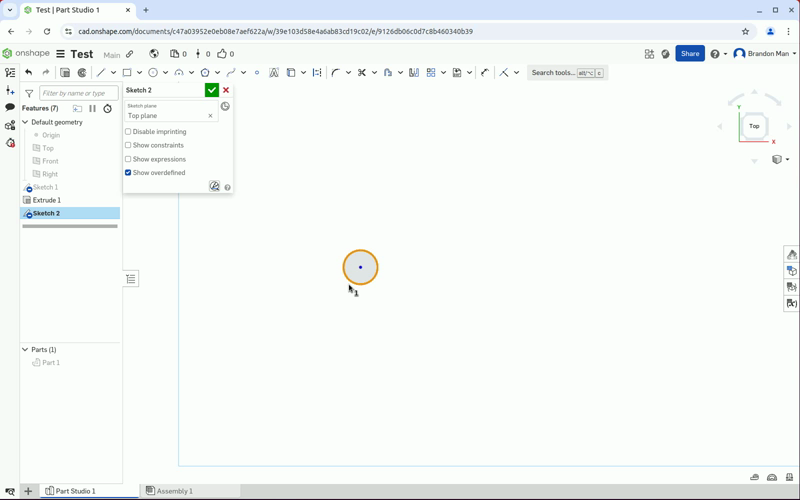
scroll(-6)
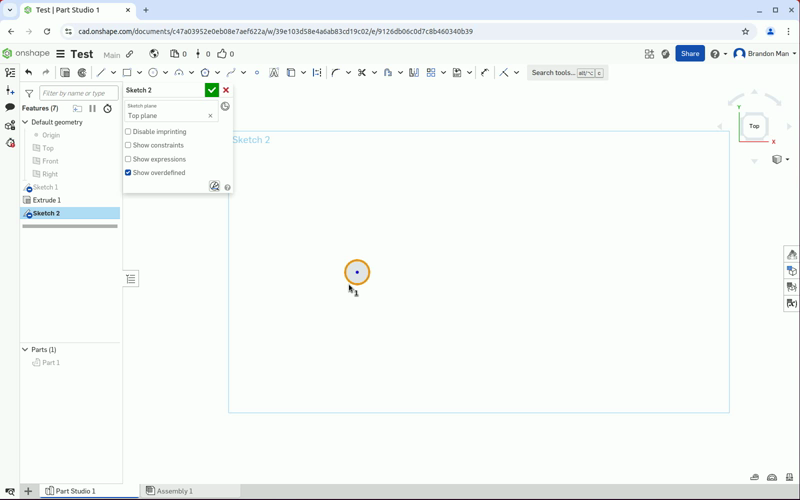
scroll(-6)
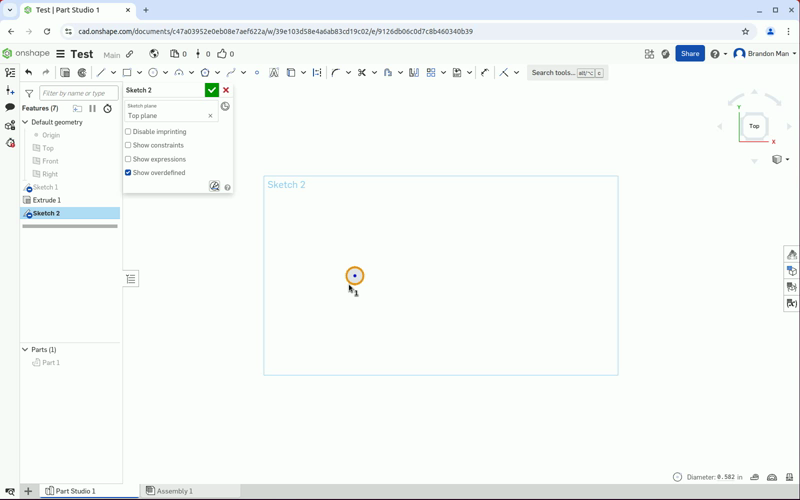
scroll(-6)
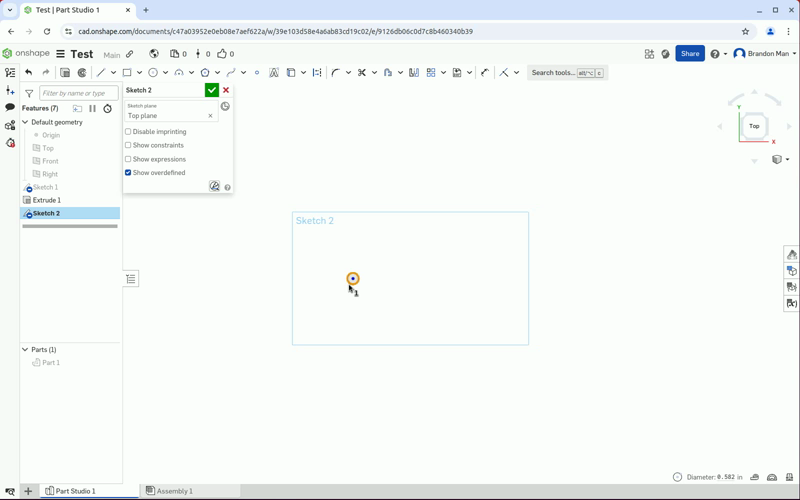
scroll(-6)
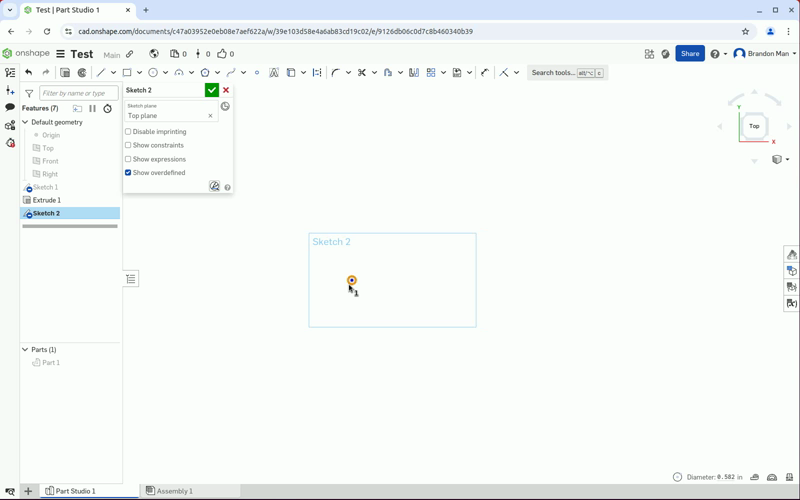
scroll(-6)
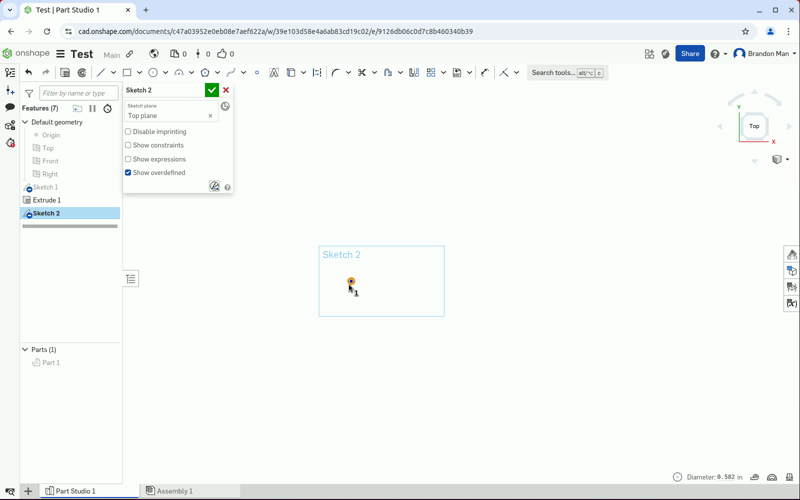
scroll(-6)
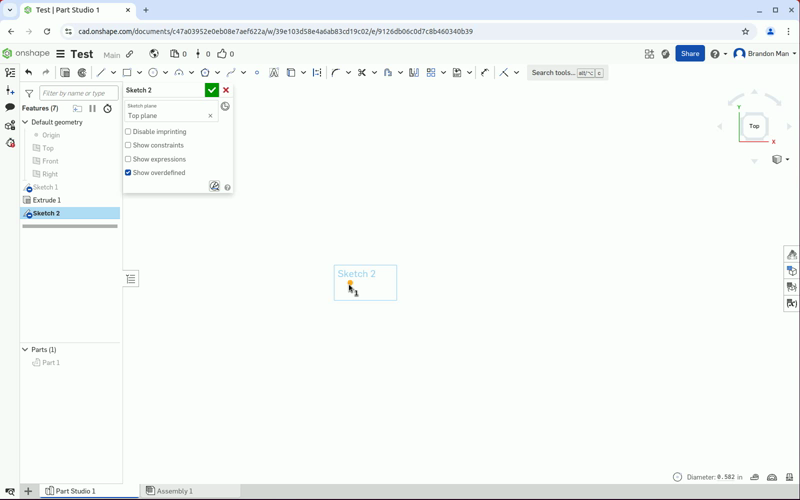
mouse_move(73, 352)
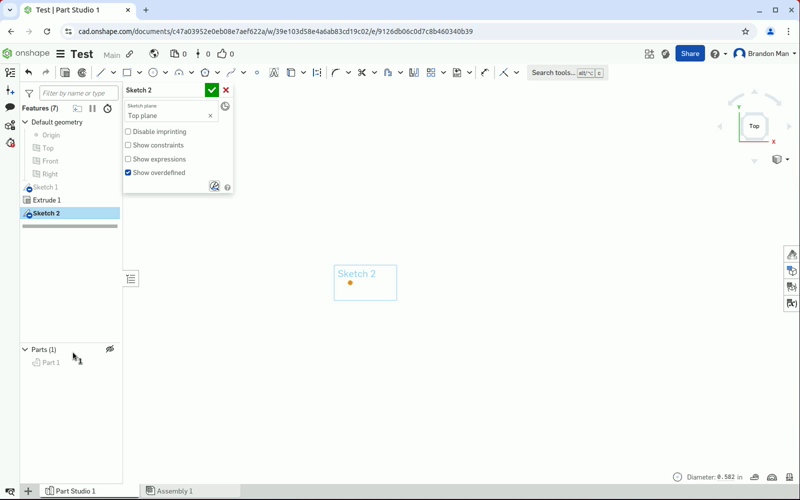
key(shift+y)
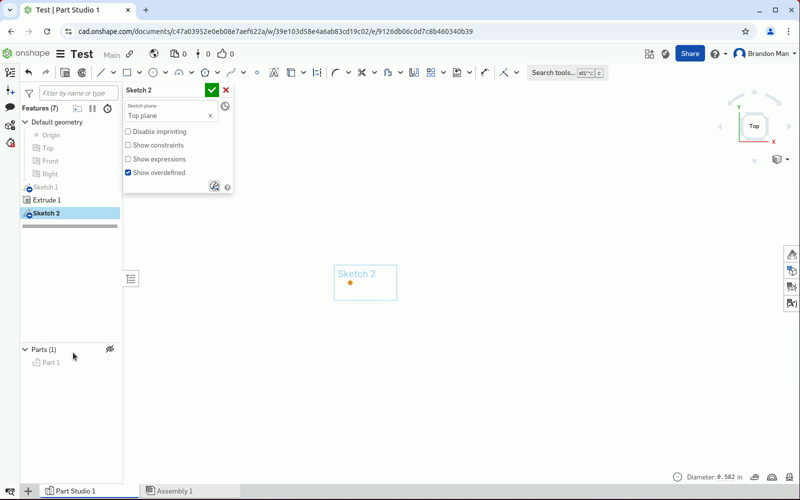
key(shift+e)
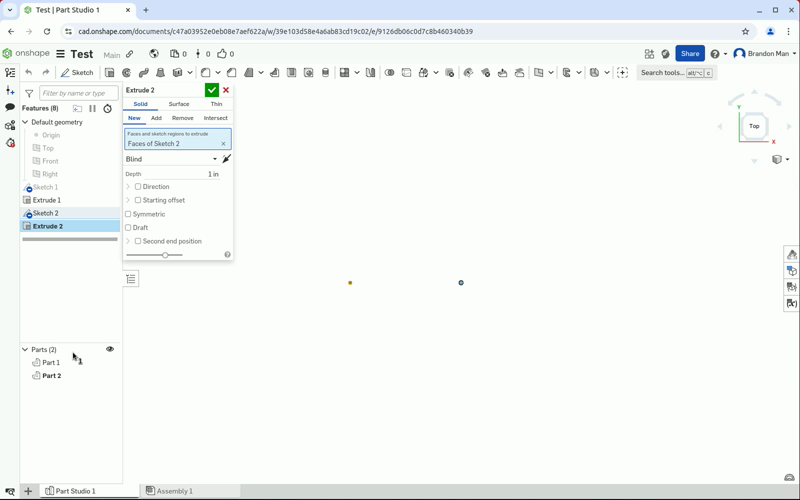
mouse_move(143, 106)
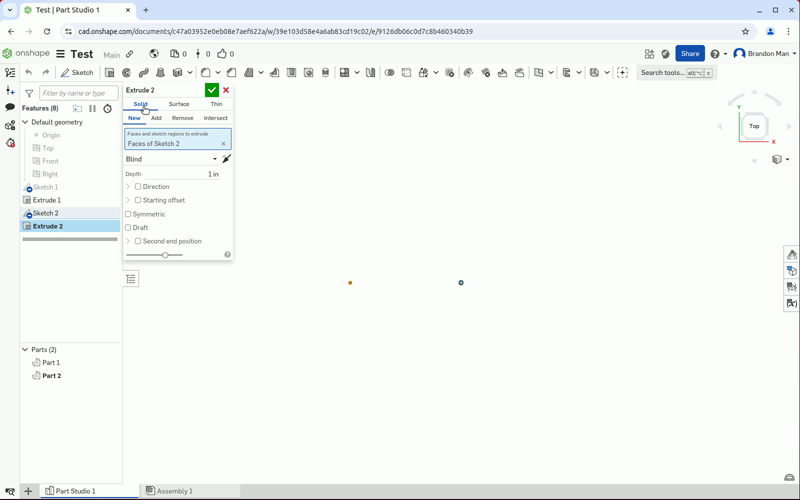
click(143, 106)
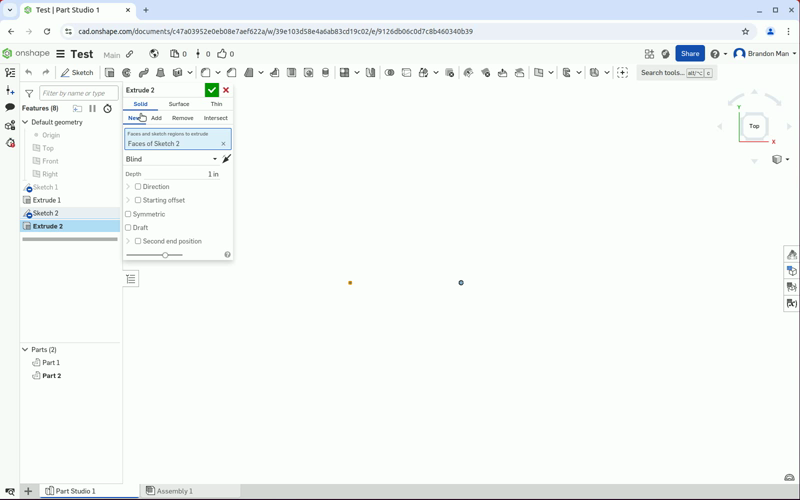
mouse_move(137, 120)
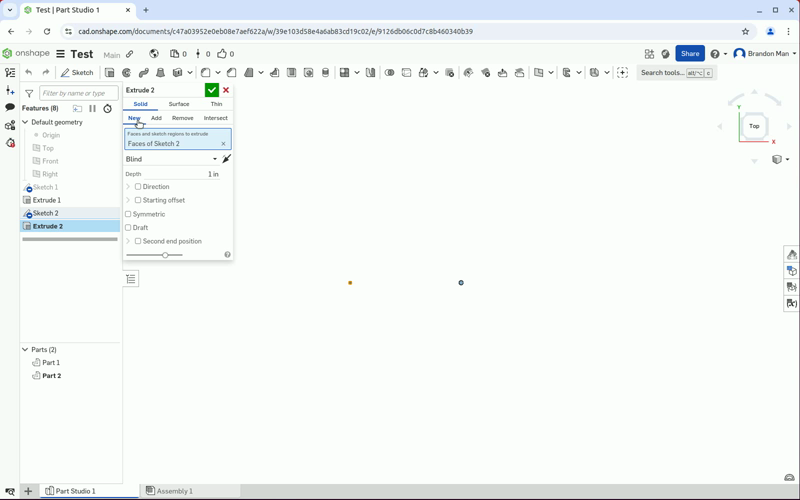
click(137, 120)
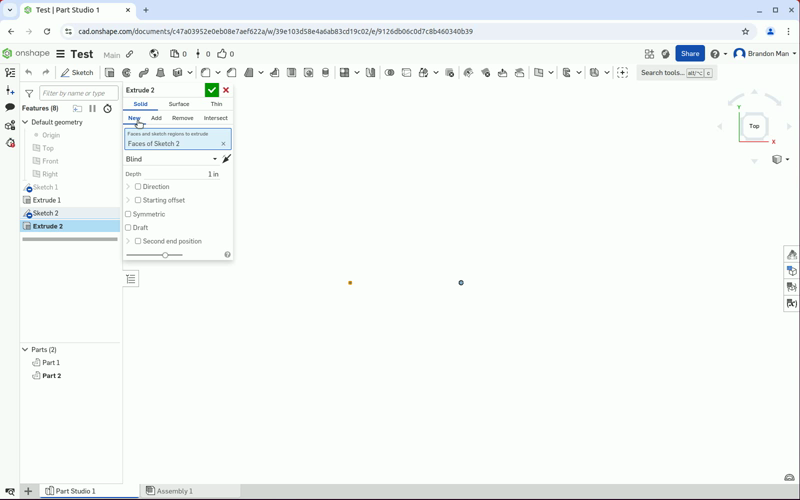
key(tab, 4)
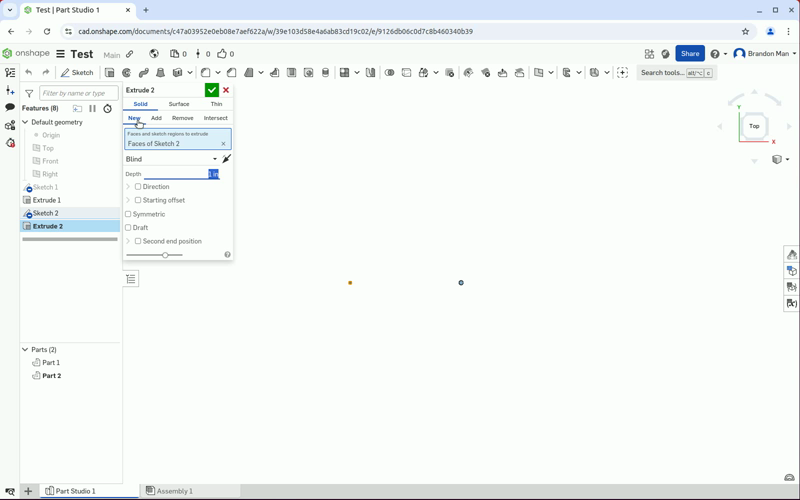
text(-19.979)
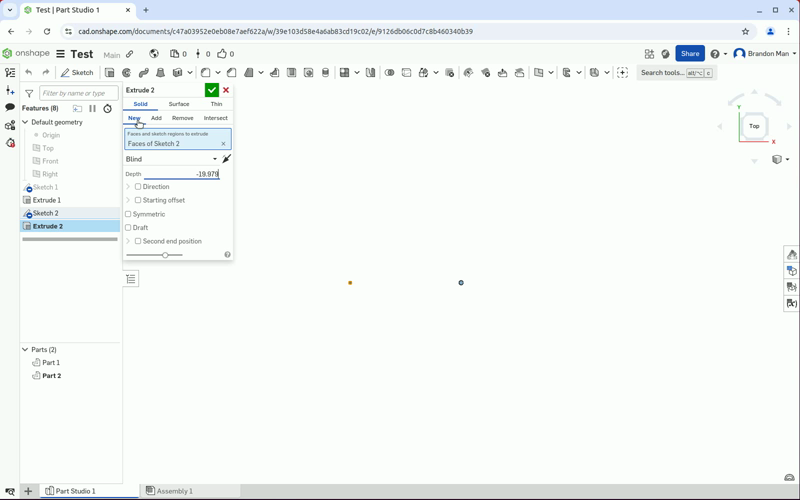
key(enter)
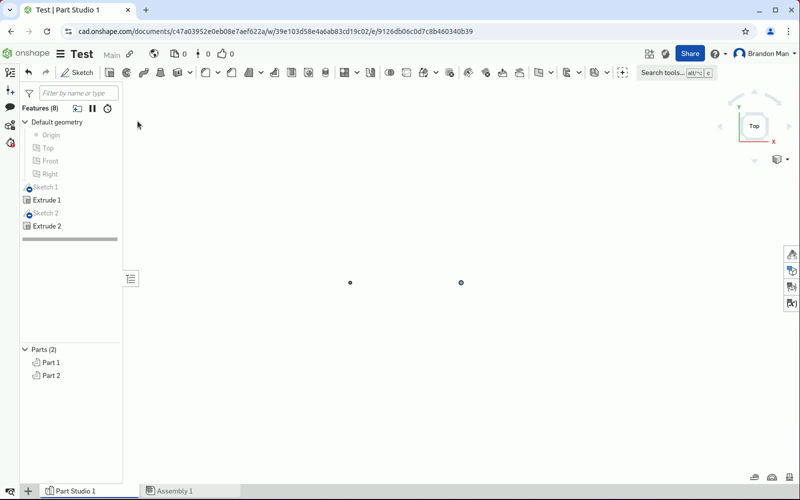
key(shift+h)
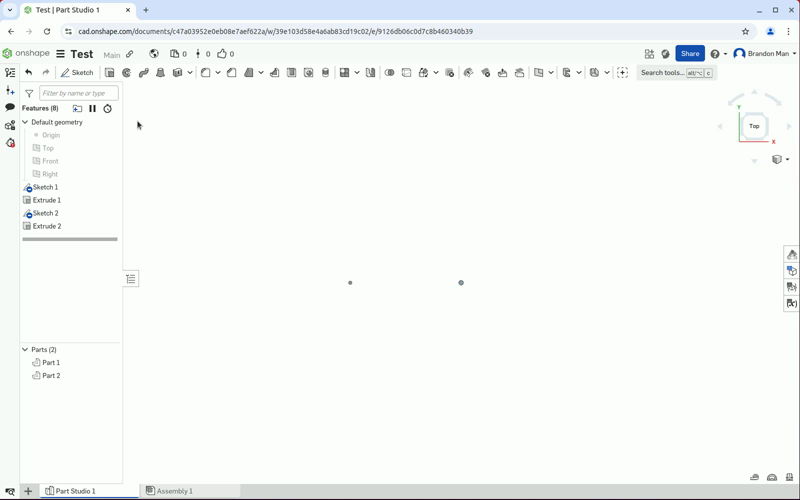
key(shift+h)
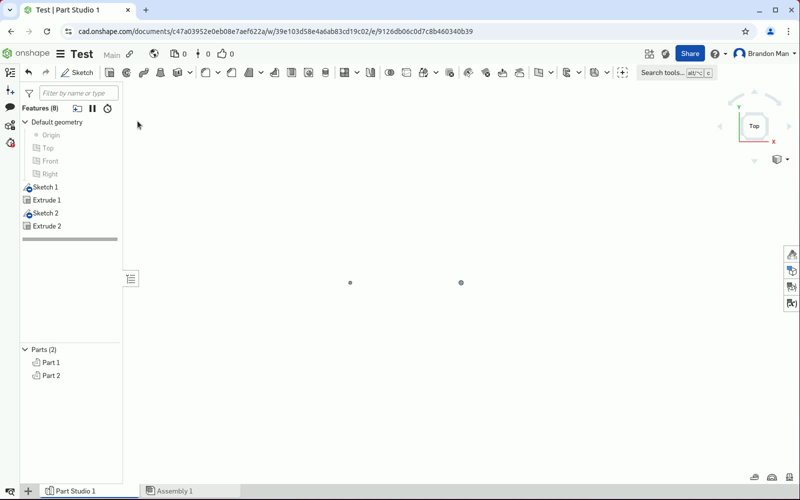
key(shift+7)
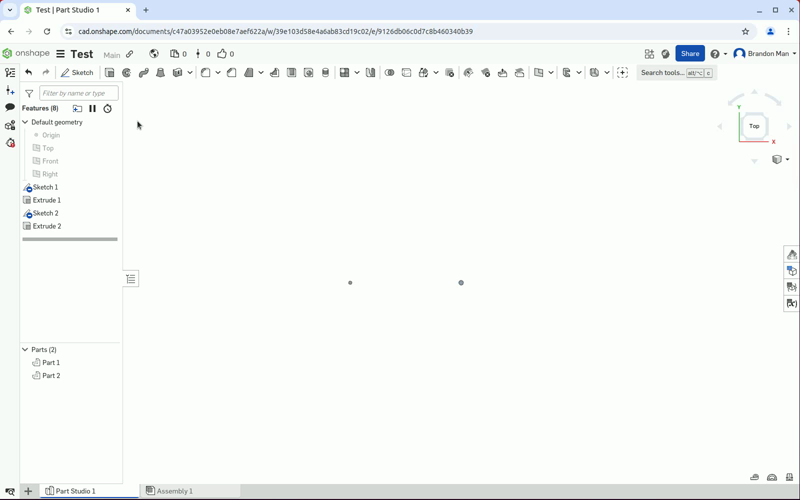
key(up, 3)
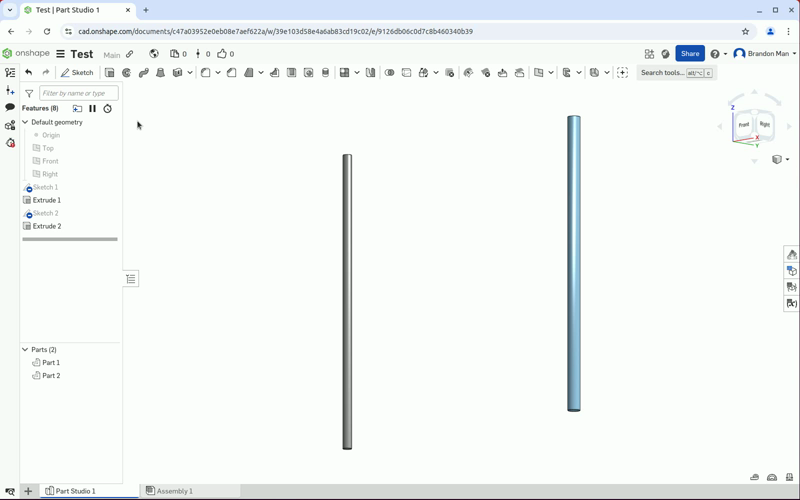
key(left, 3)
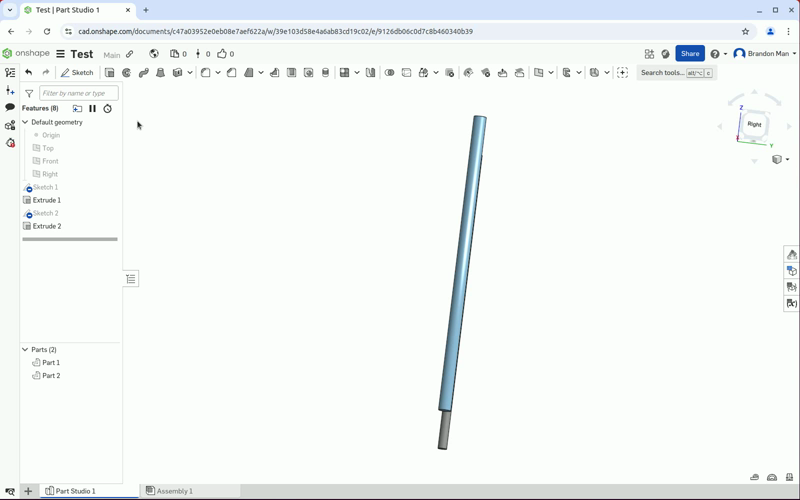
key(right, 3)
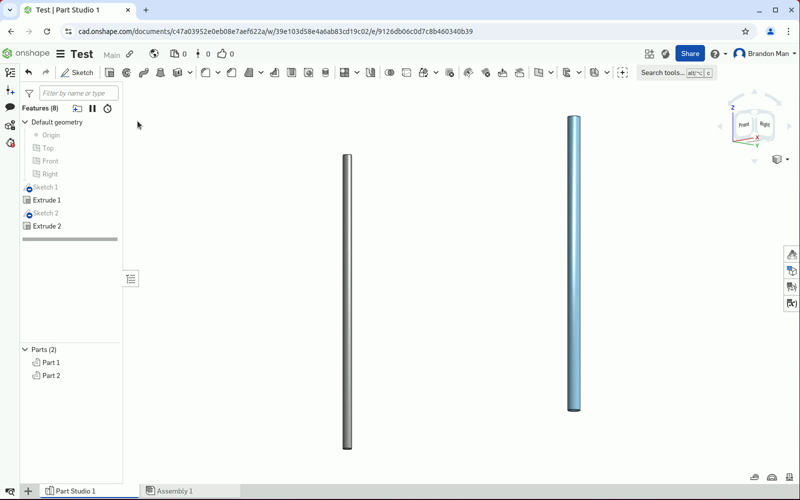
key(down, 3)
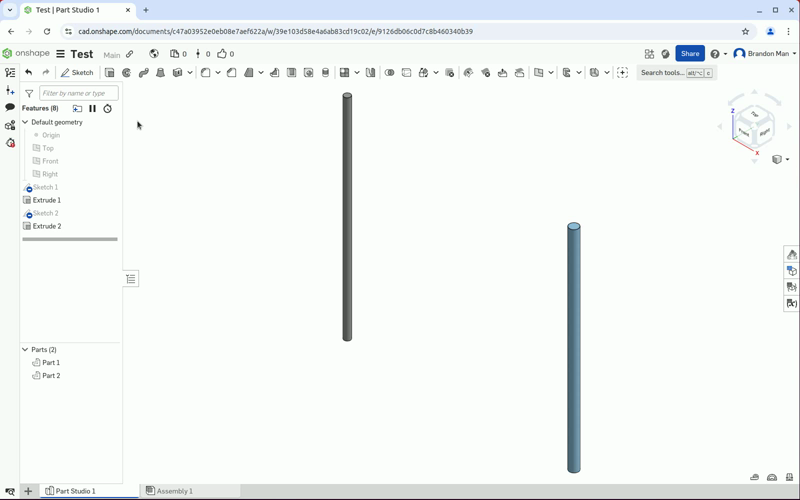
mouse_move(73, 189)
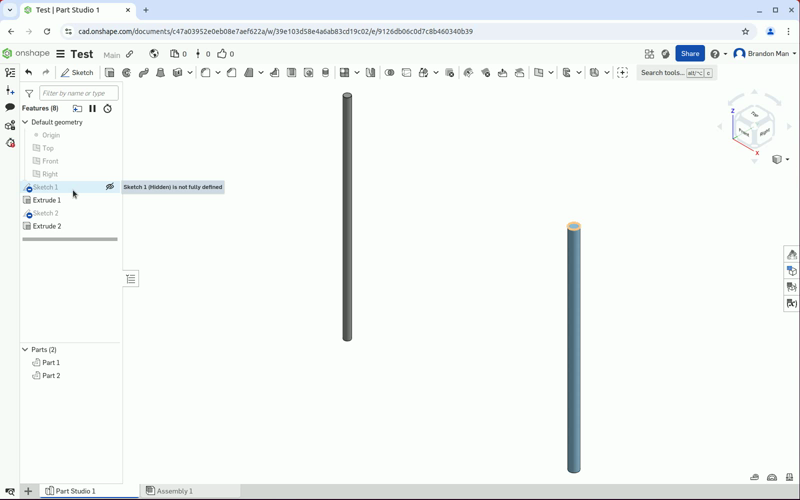
click(73, 189)